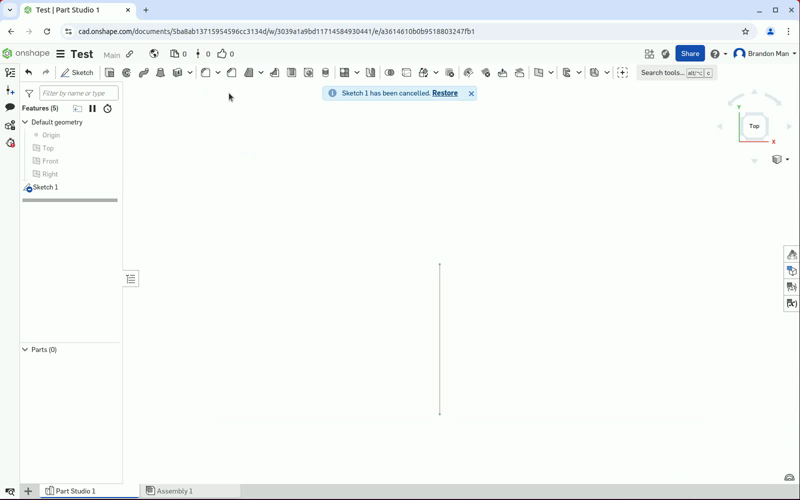
key(shift+h)
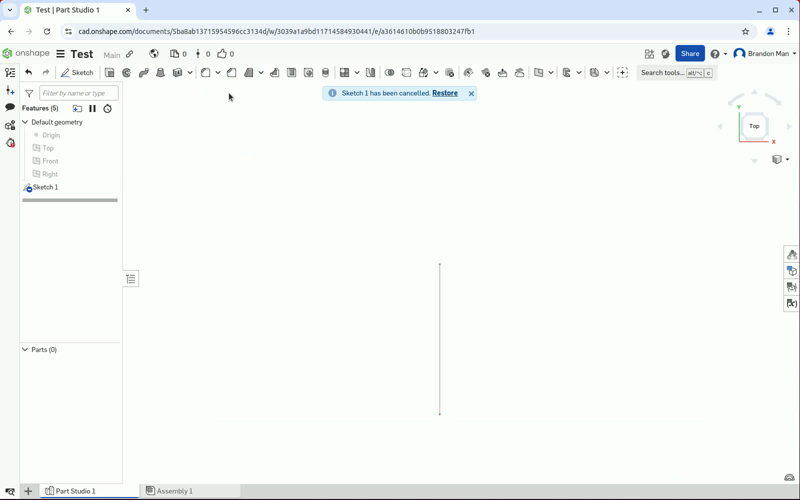
key(shift+s)
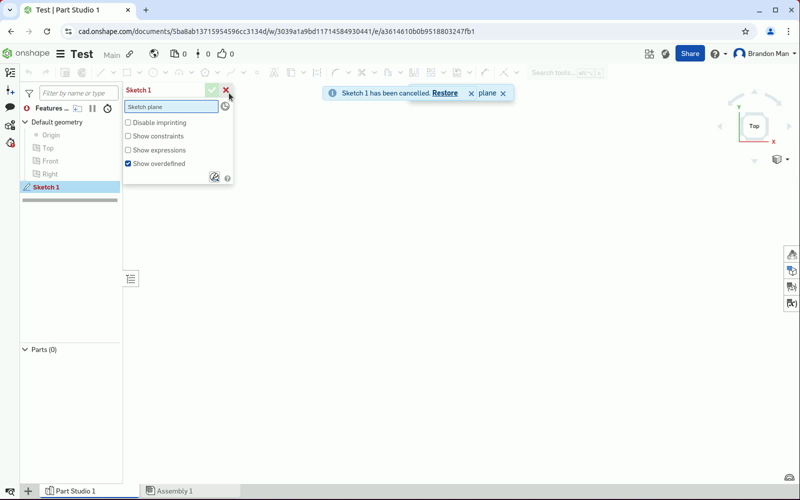
mouse_move(73, 150)
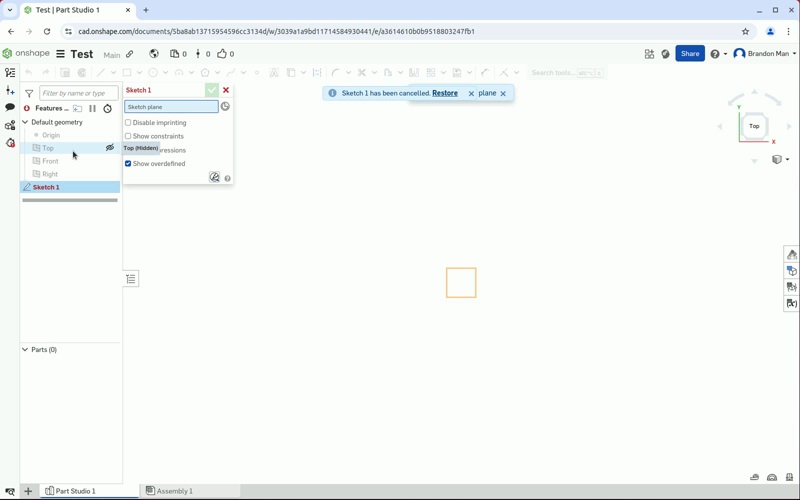
click(73, 150)
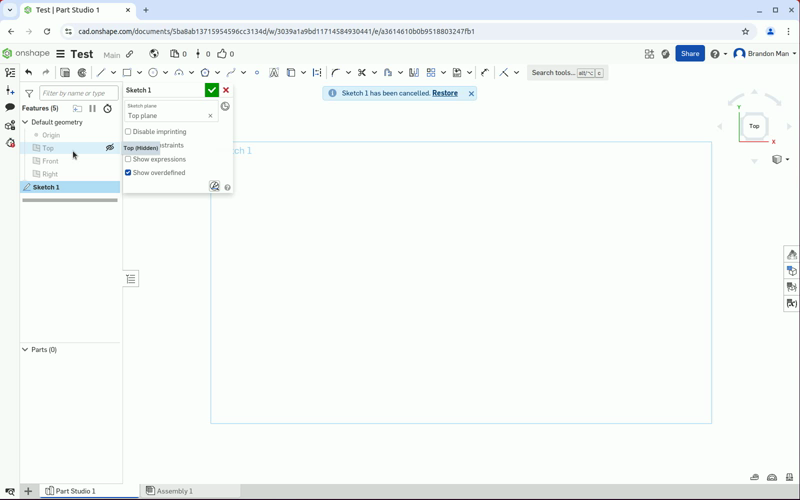
mouse_move(73, 352)
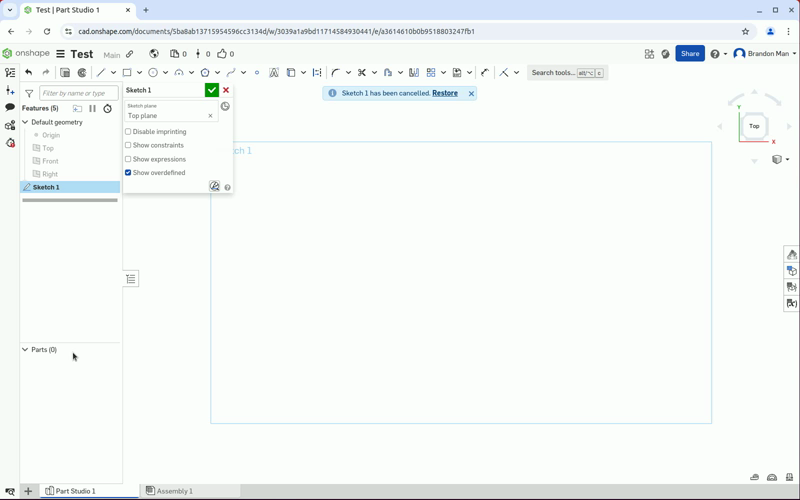
key(y)
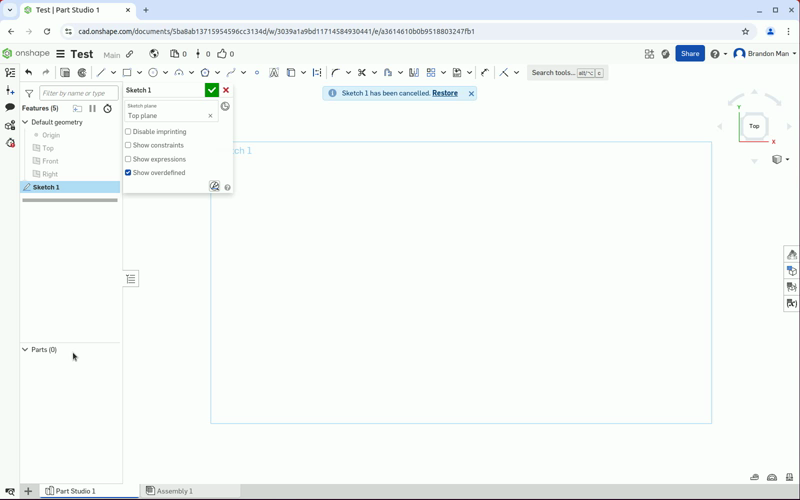
key(l)
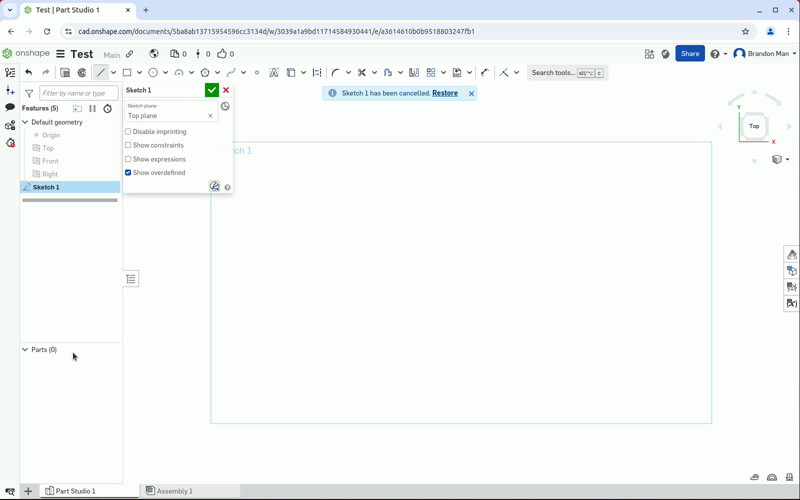
key_down(shift)
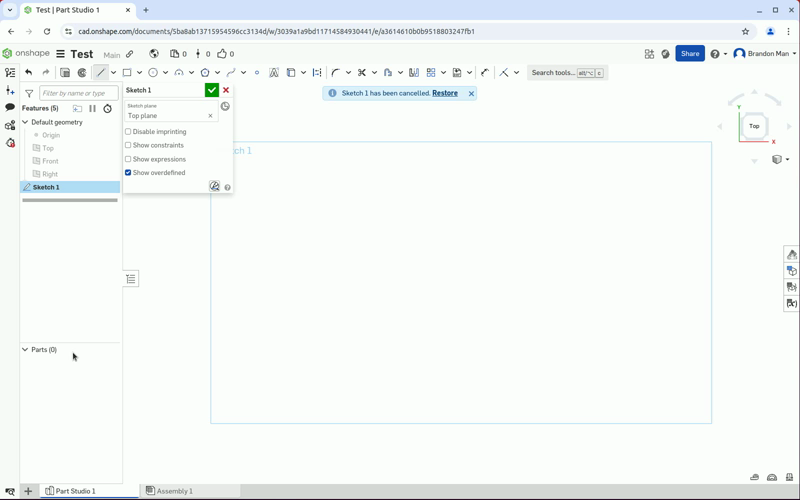
mouse_move(349, 282)
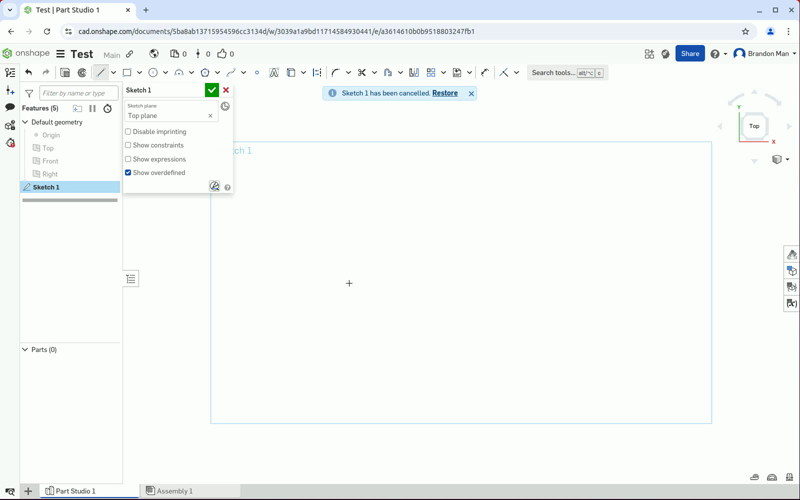
click(349, 282)
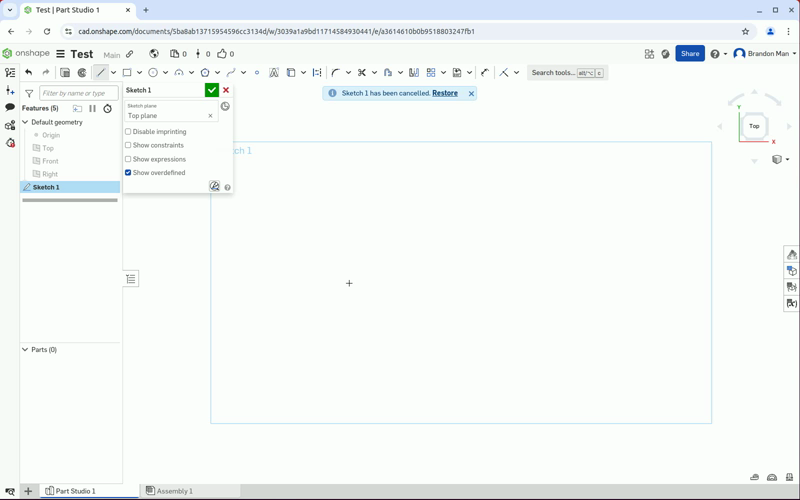
key_up(shift)
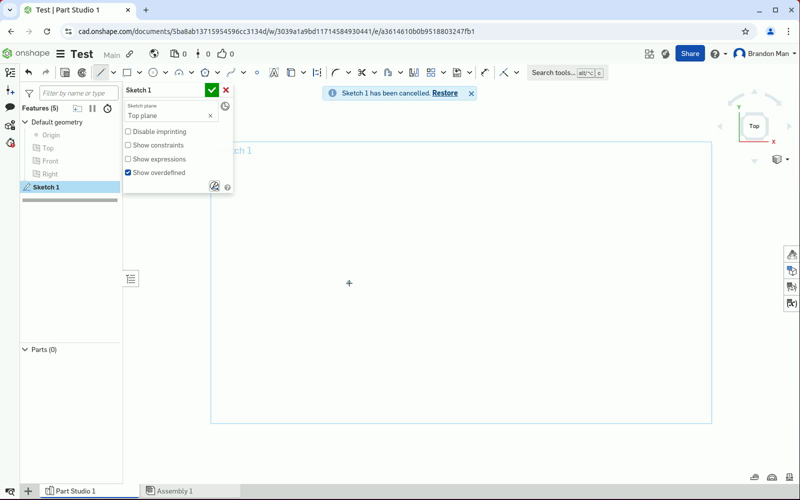
key_down(shift)
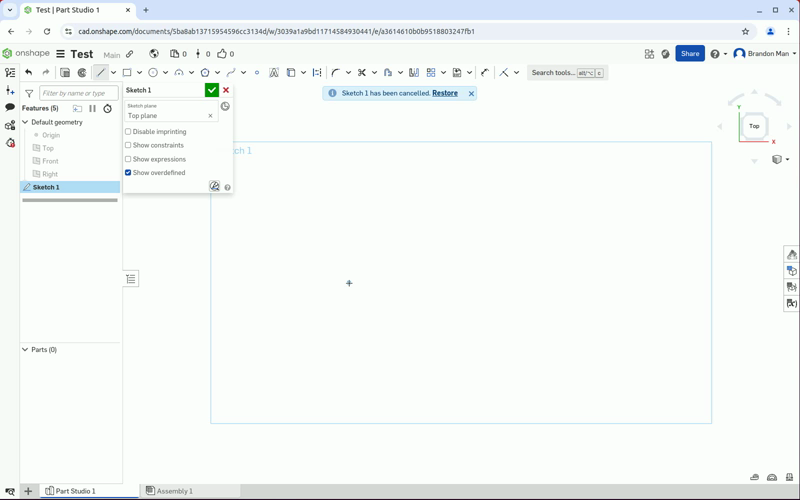
mouse_move(405, 378)
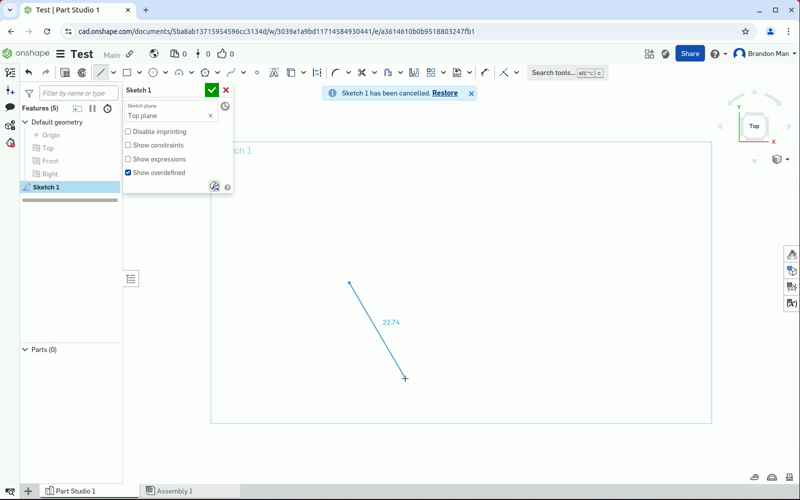
click(405, 378)
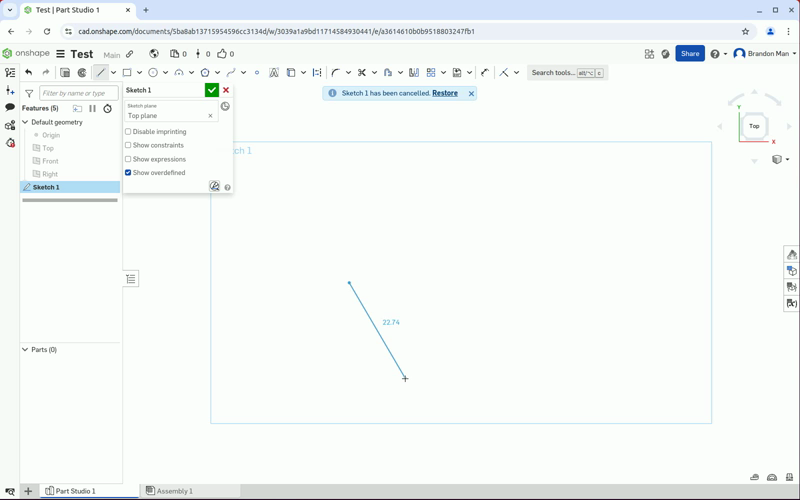
key_up(shift)
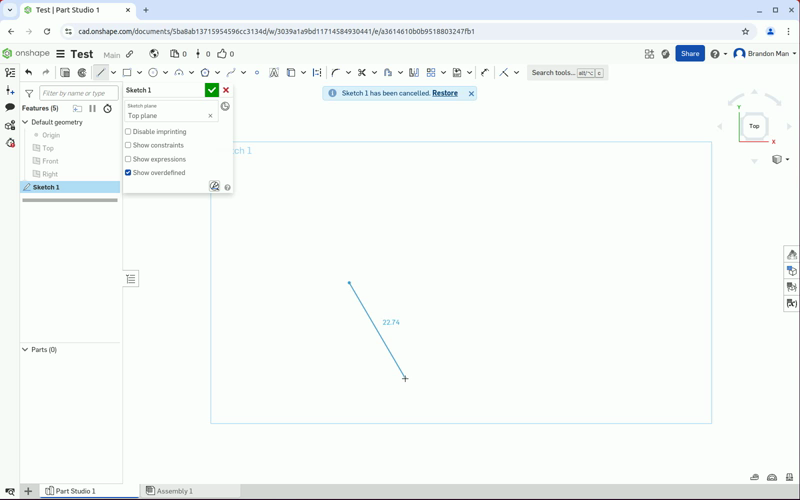
key_down(shift)
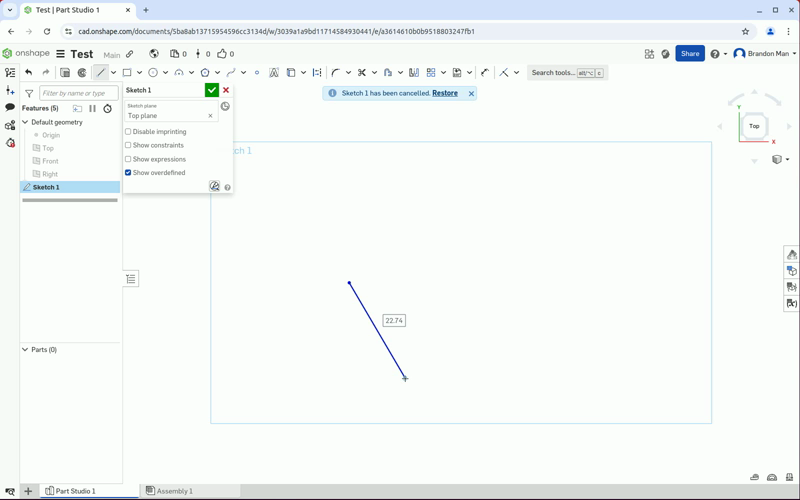
mouse_move(514, 378)
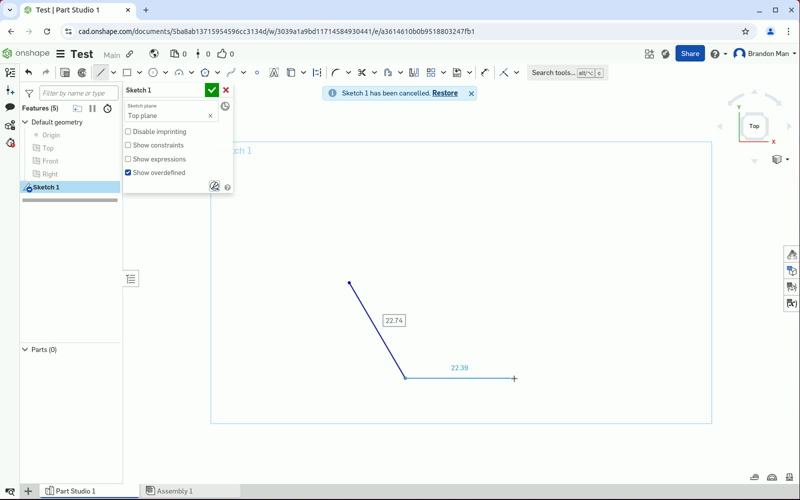
click(514, 378)
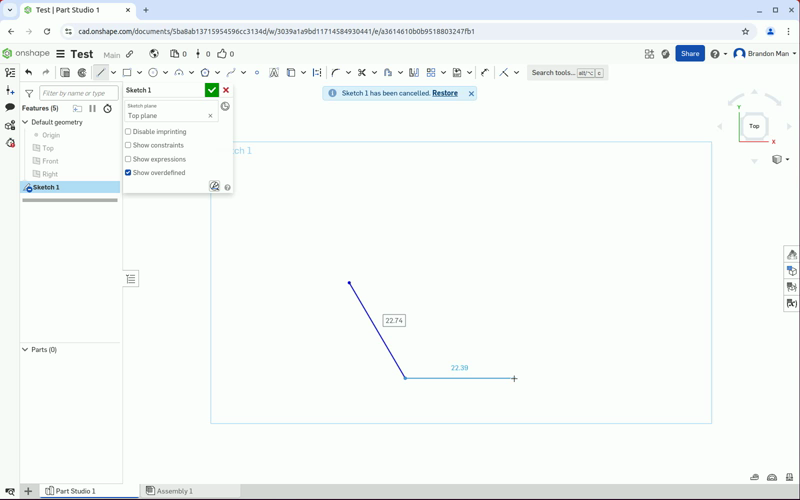
key_up(shift)
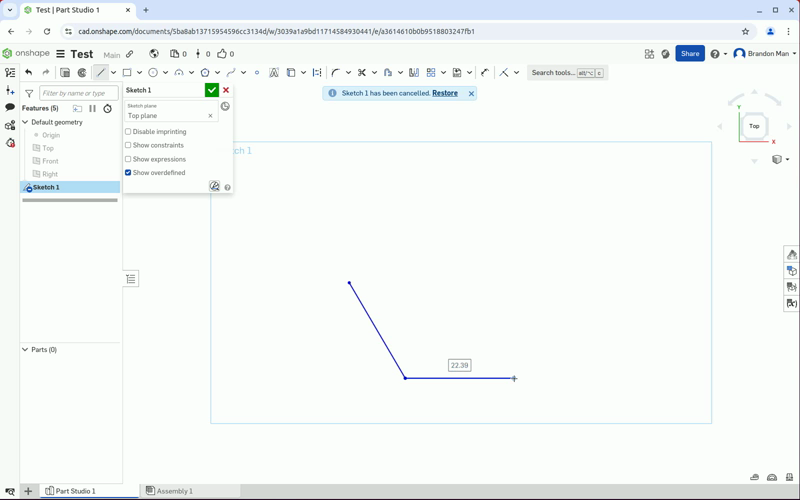
key_down(shift)
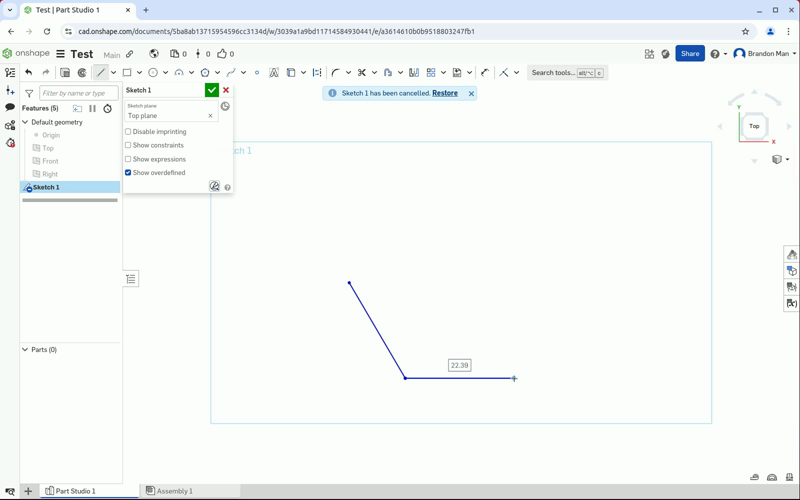
mouse_move(569, 282)
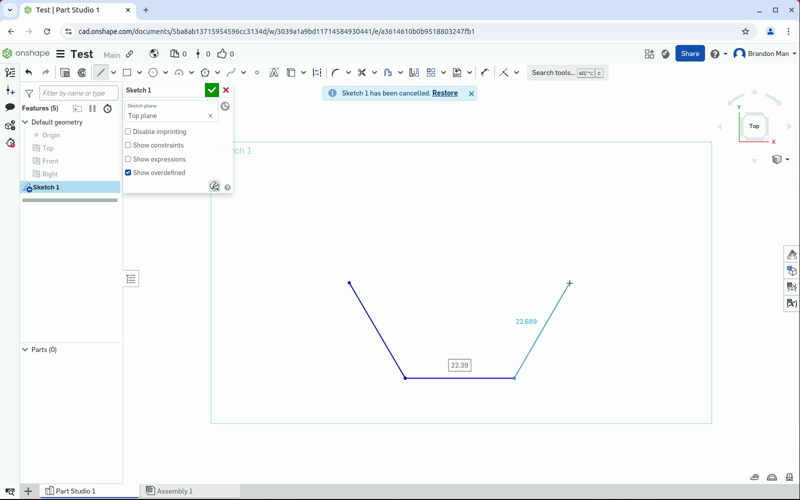
click(569, 282)
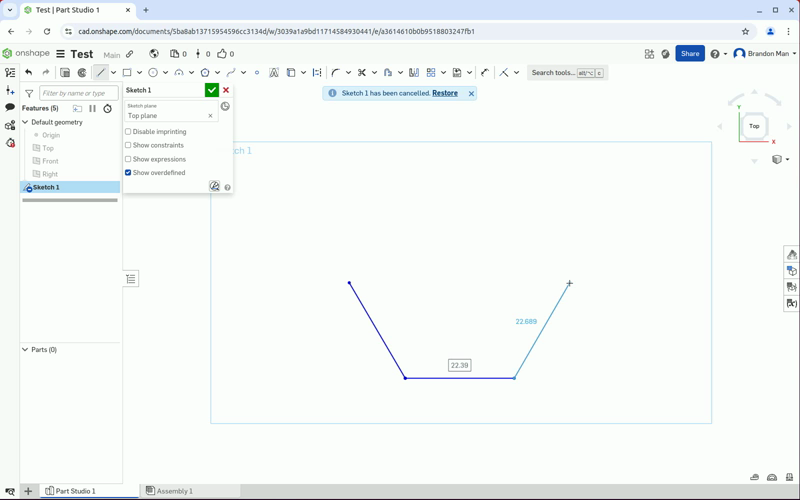
key_up(shift)
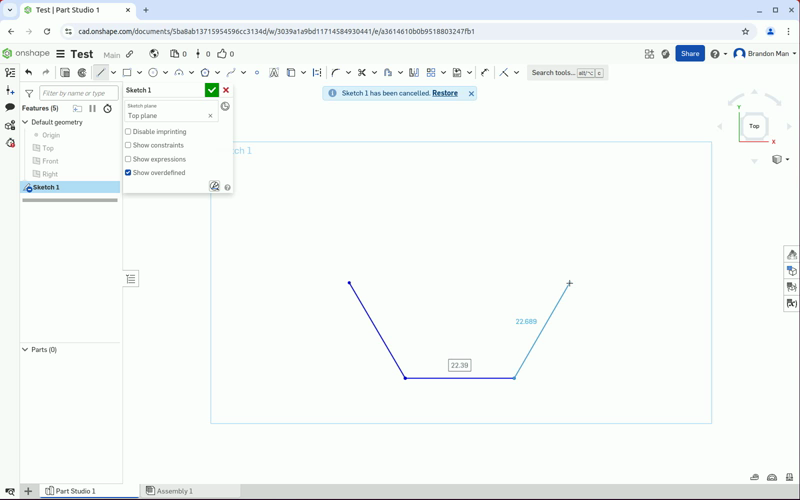
key_down(shift)
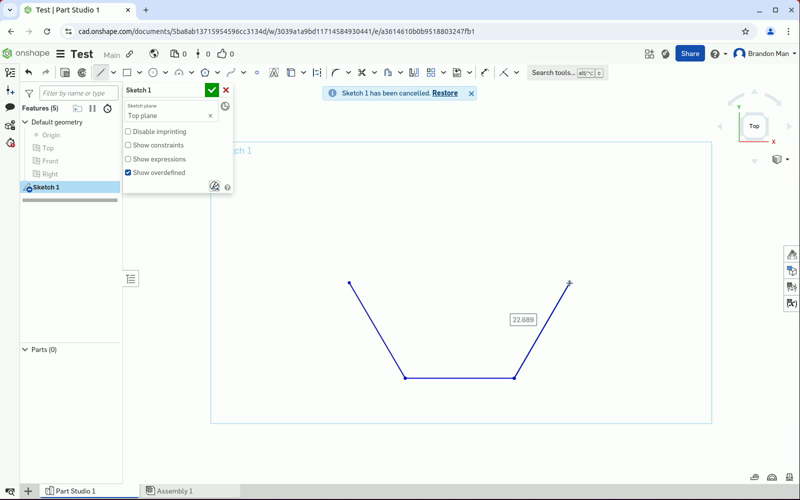
mouse_move(514, 187)
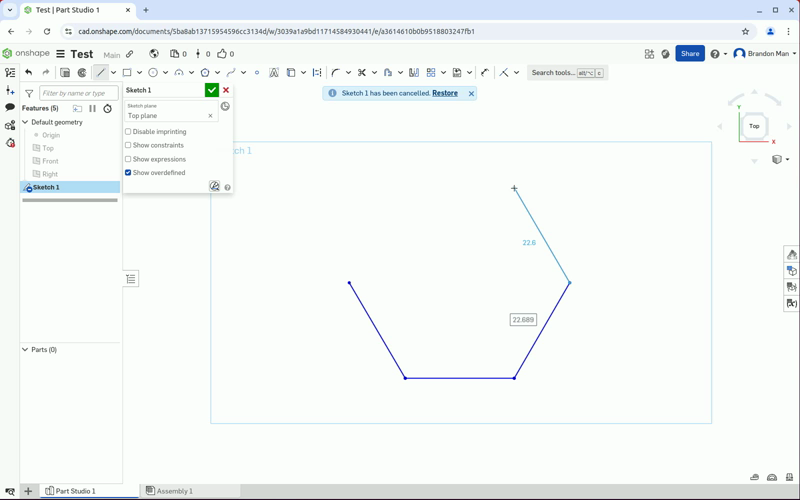
click(514, 187)
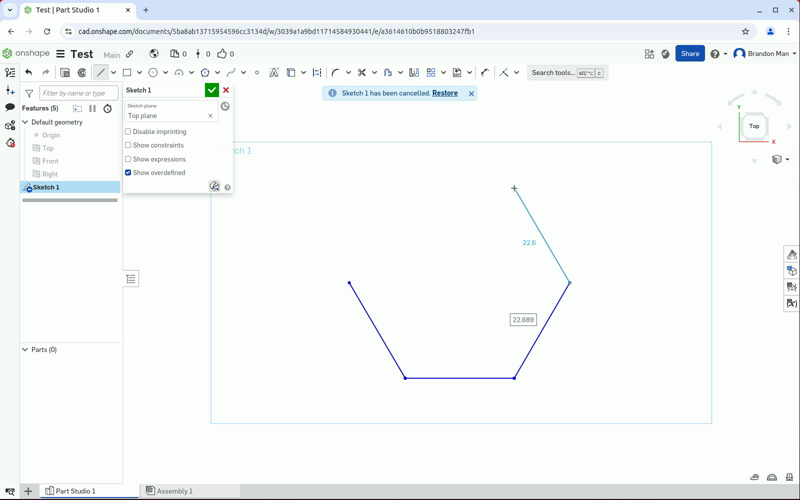
key_up(shift)
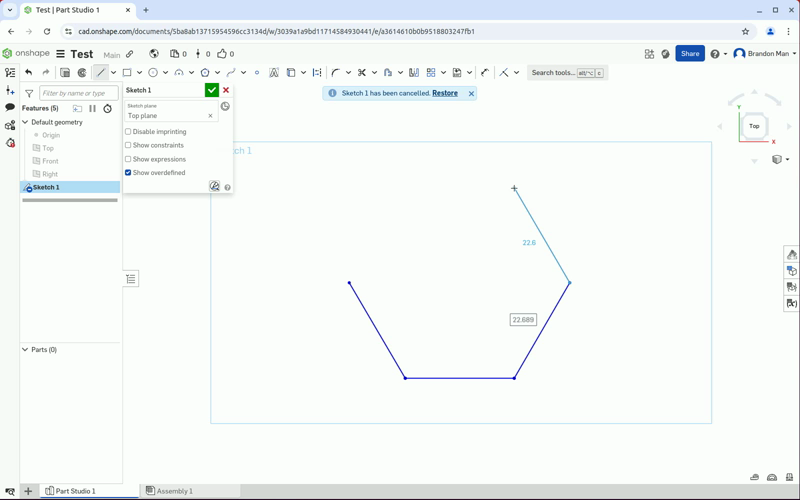
key_down(shift)
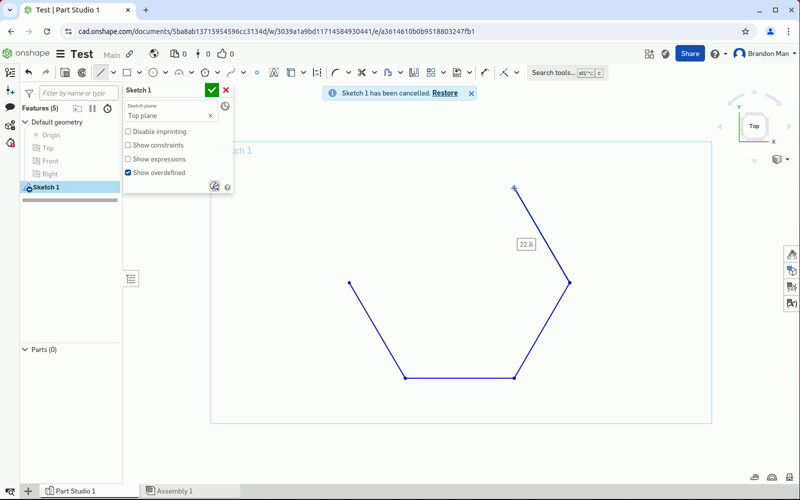
mouse_move(405, 187)
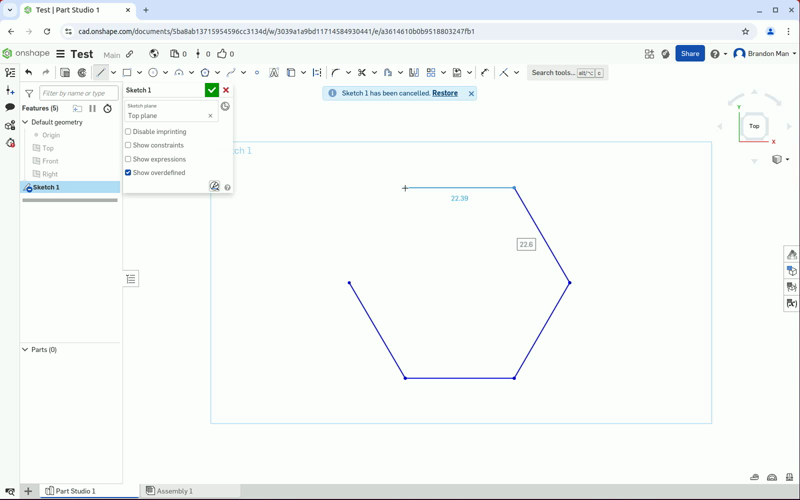
click(405, 187)
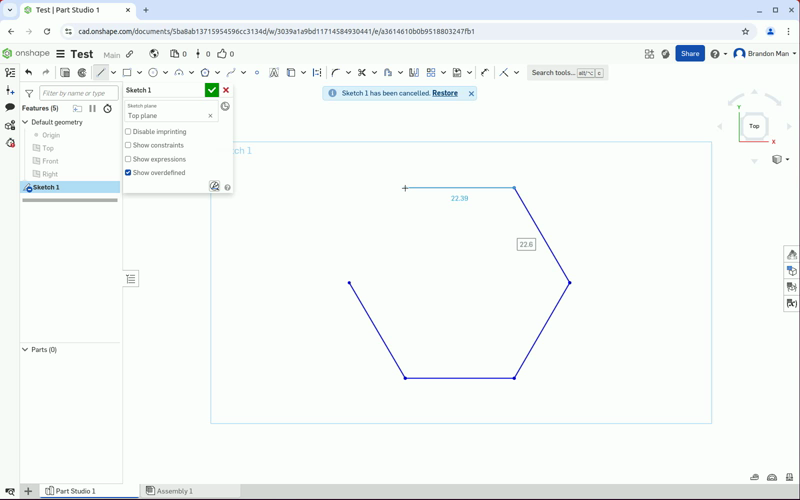
key_up(shift)
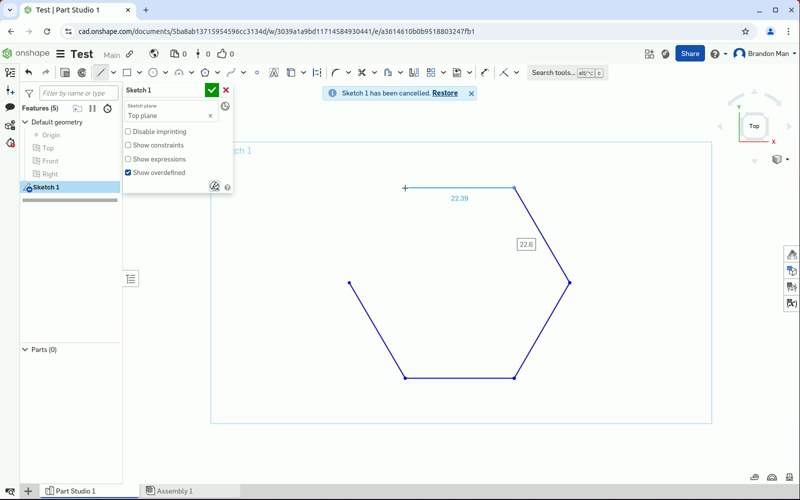
key_down(shift)
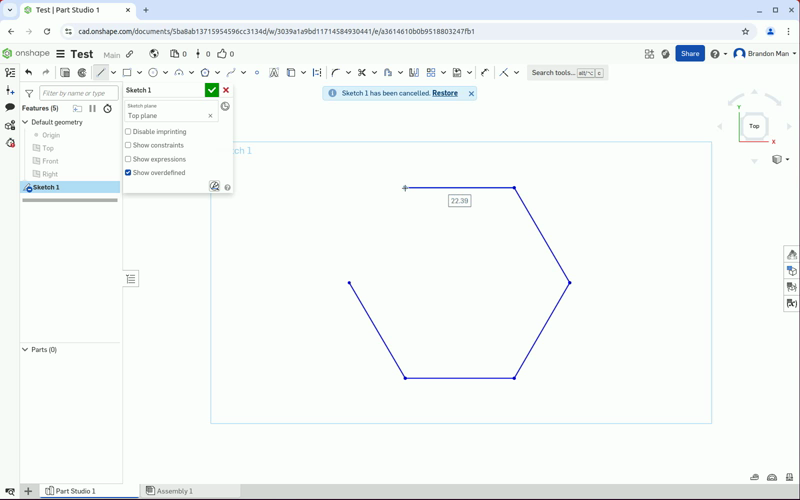
mouse_move(349, 282)
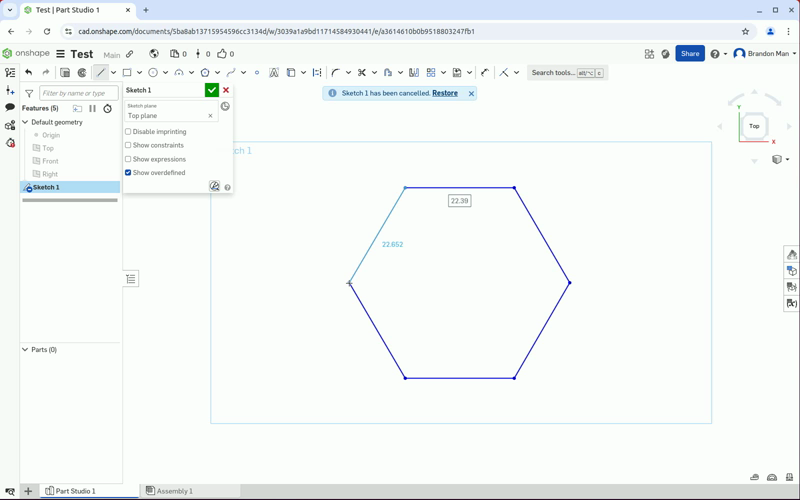
key_up(shift)
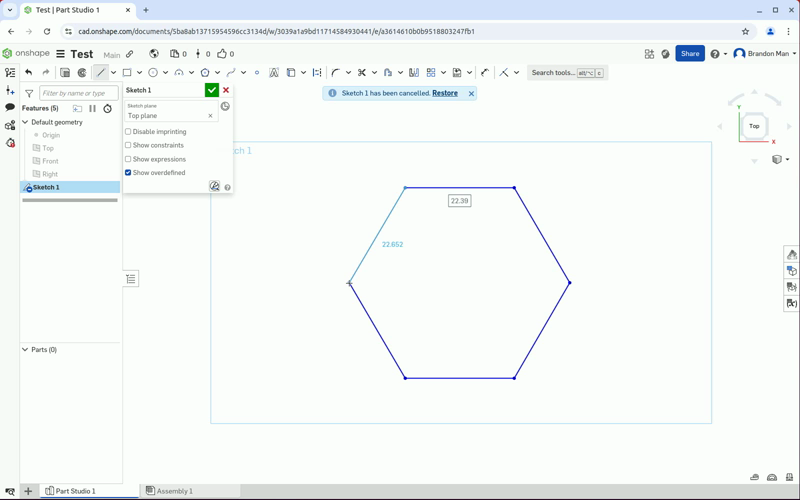
click(349, 282)
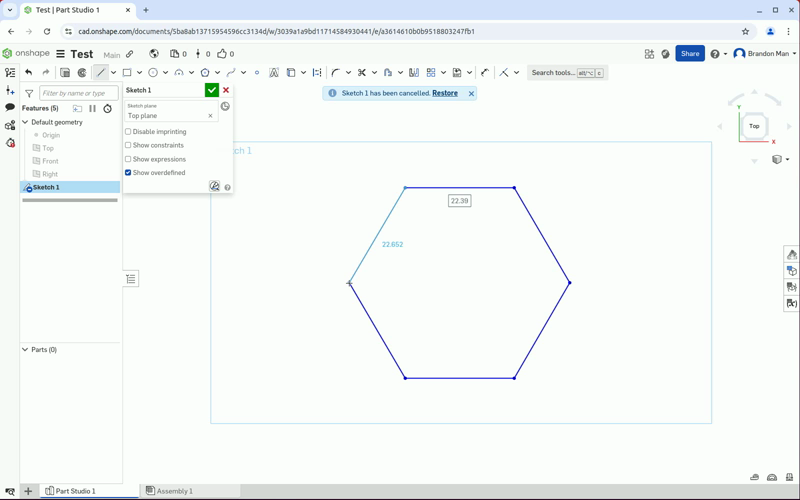
key(esc)
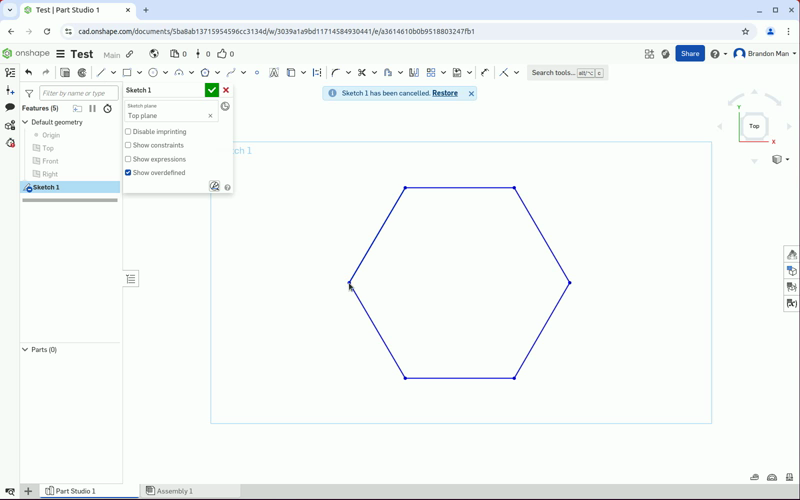
mouse_move(515, 325)
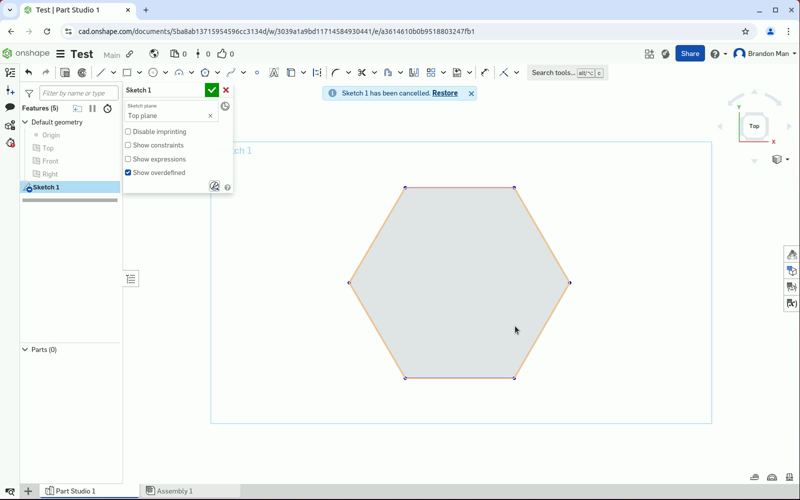
click(515, 325)
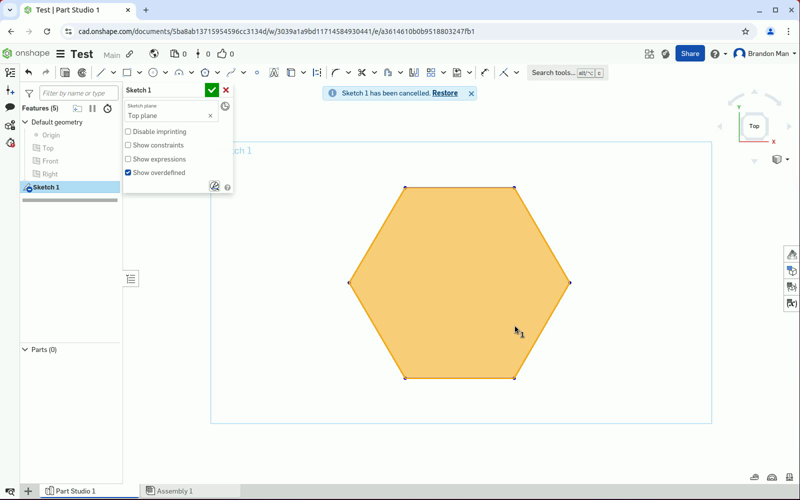
mouse_move(73, 352)
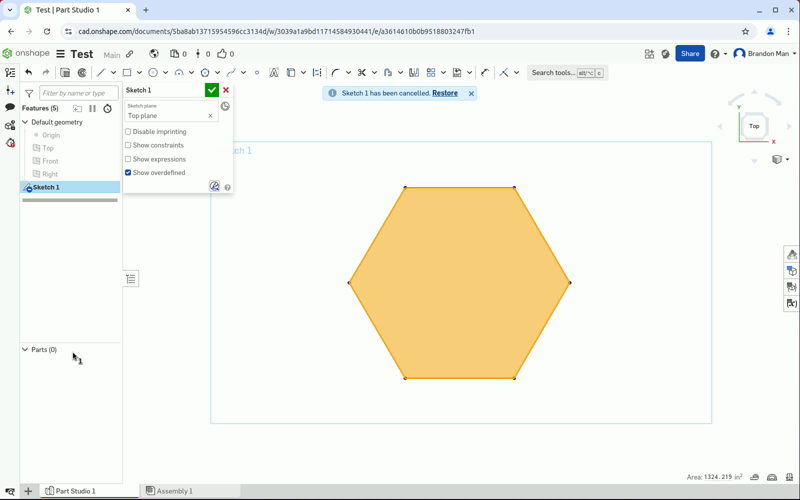
key(shift+y)
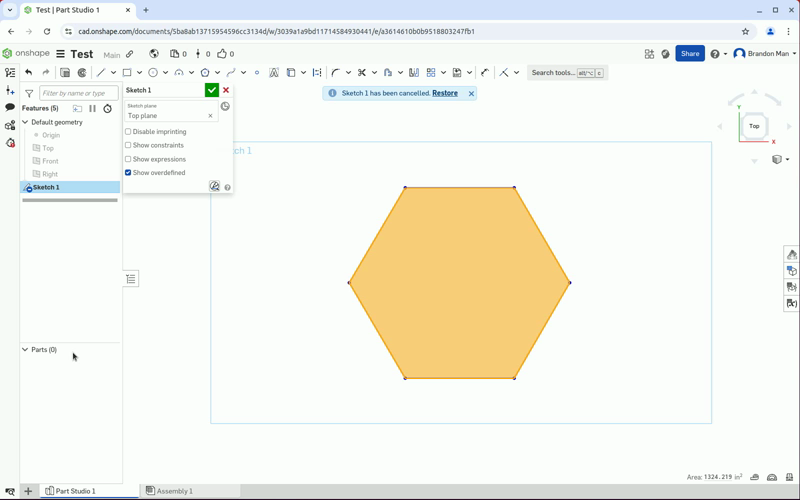
key(shift+e)
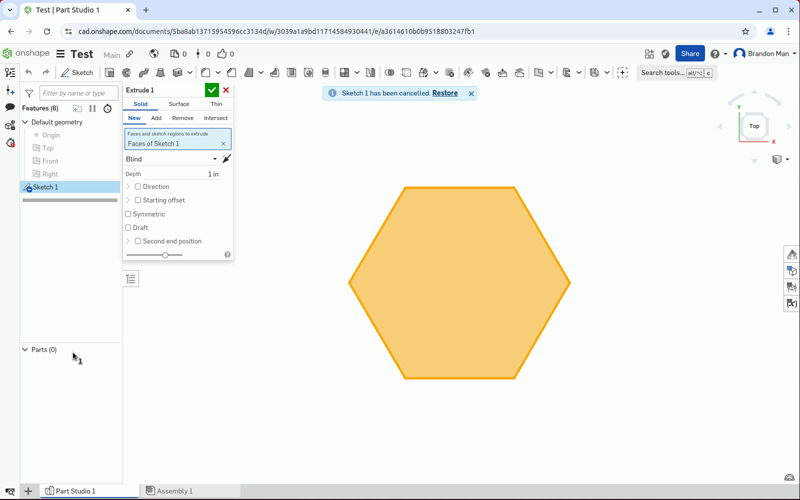
mouse_move(143, 106)
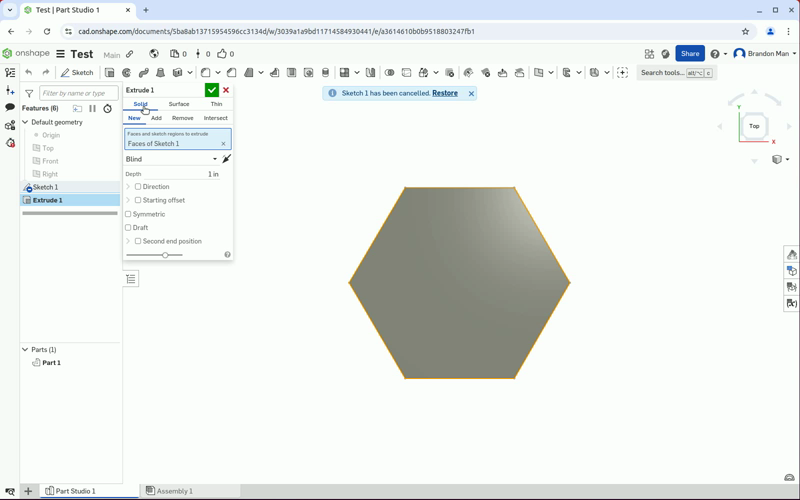
click(143, 106)
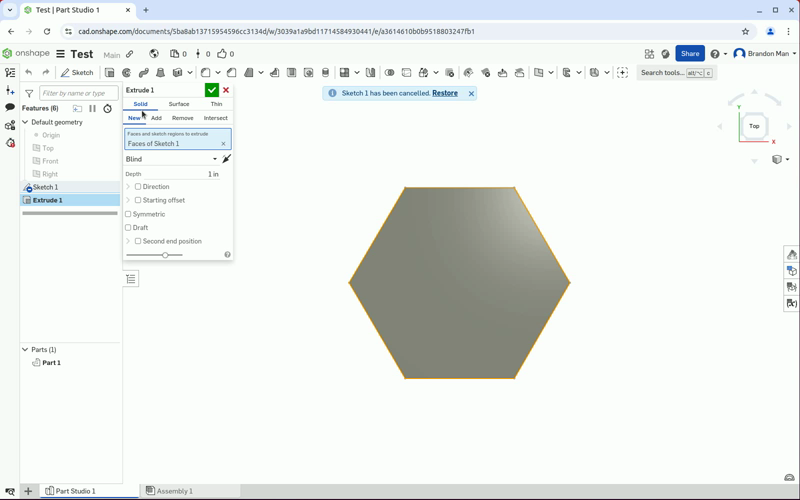
mouse_move(137, 120)
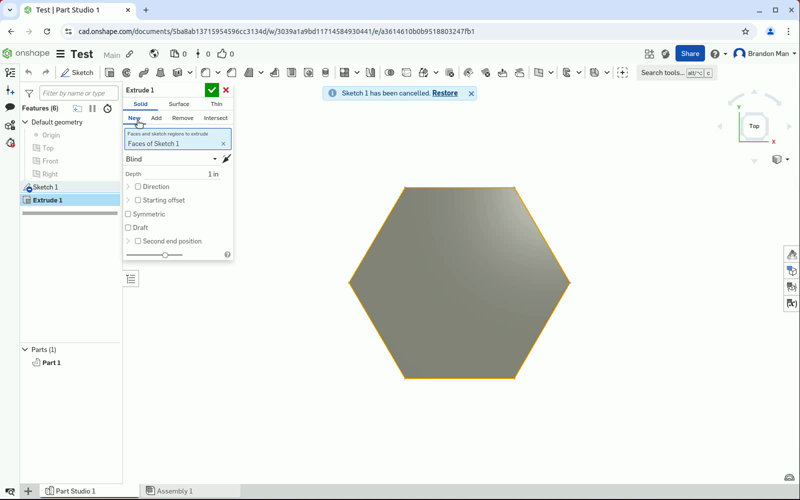
click(137, 120)
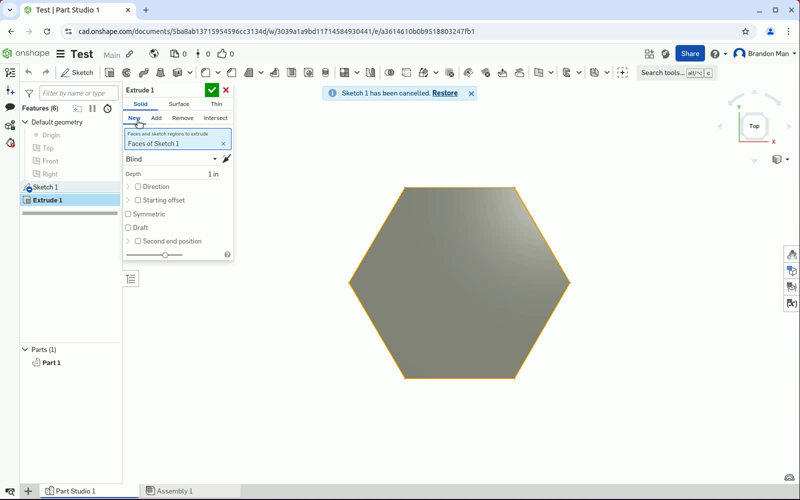
key(tab, 4)
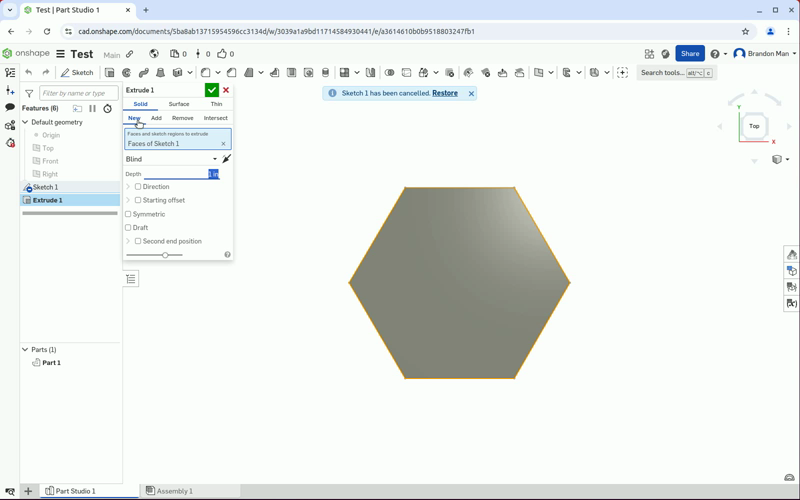
text(15.405)
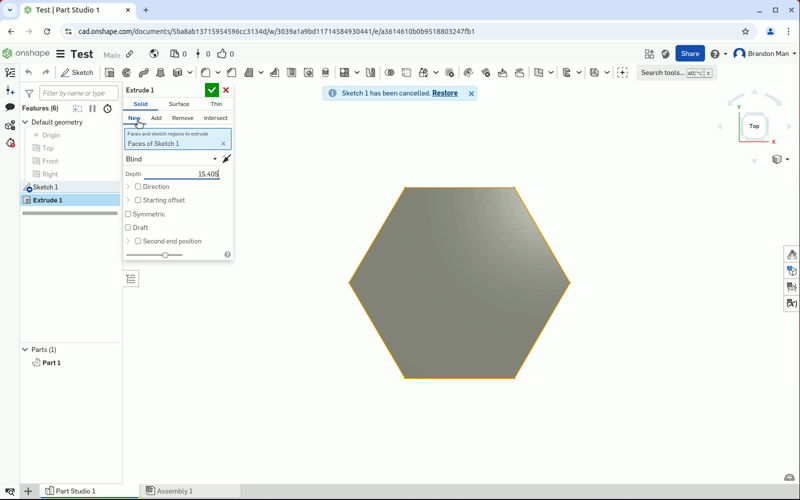
key(enter)
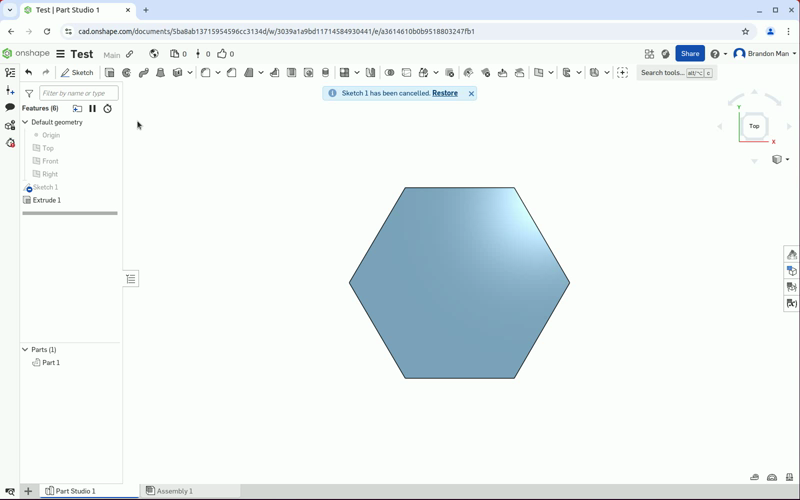
key(shift+h)
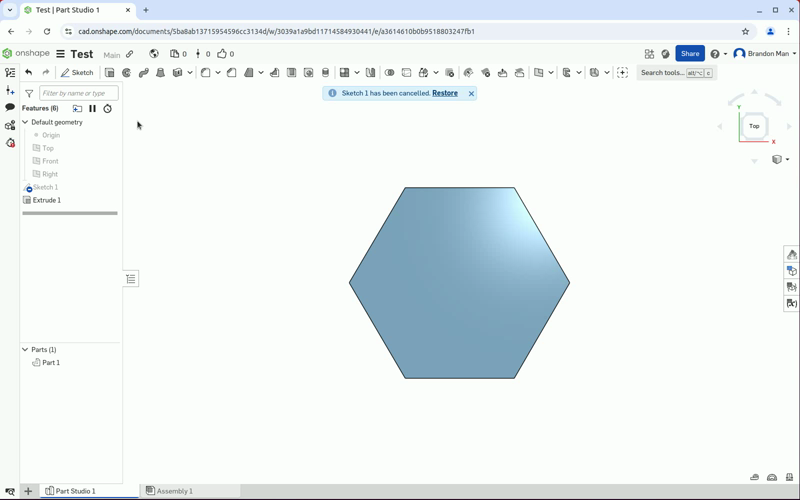
key(shift+h)
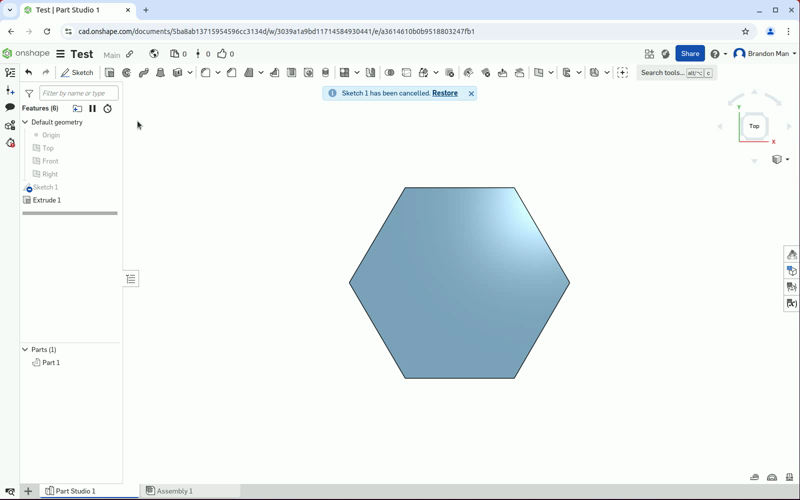
mouse_move(73, 189)
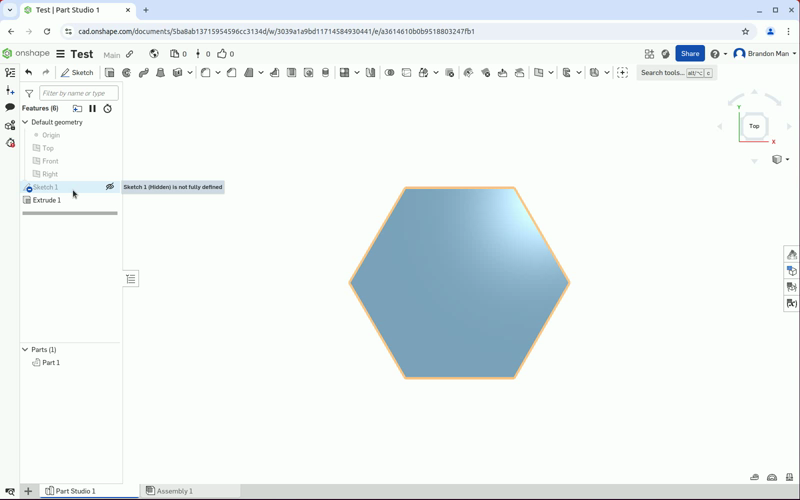
click(73, 189)
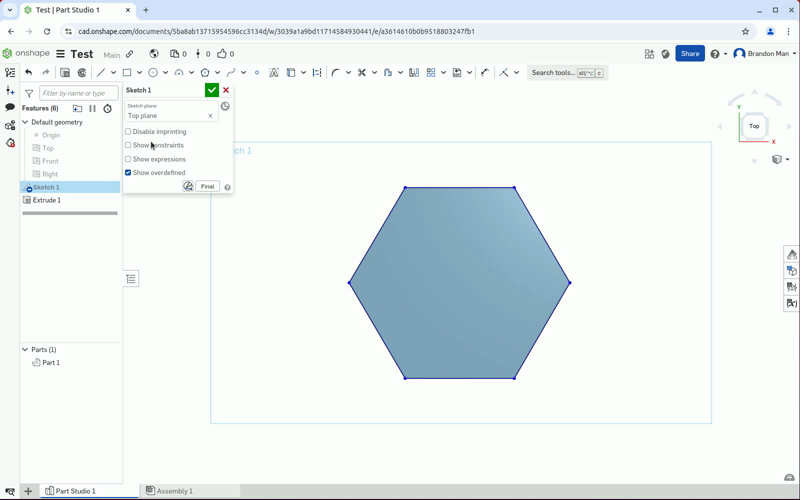
mouse_move(229, 92)
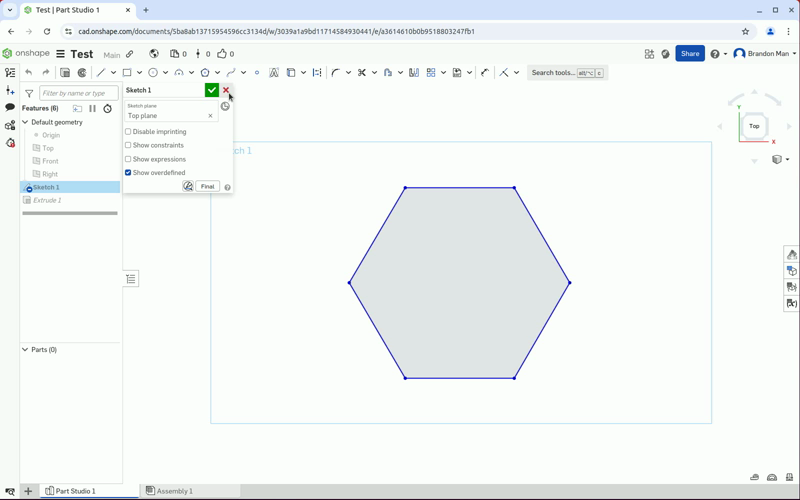
click(229, 92)
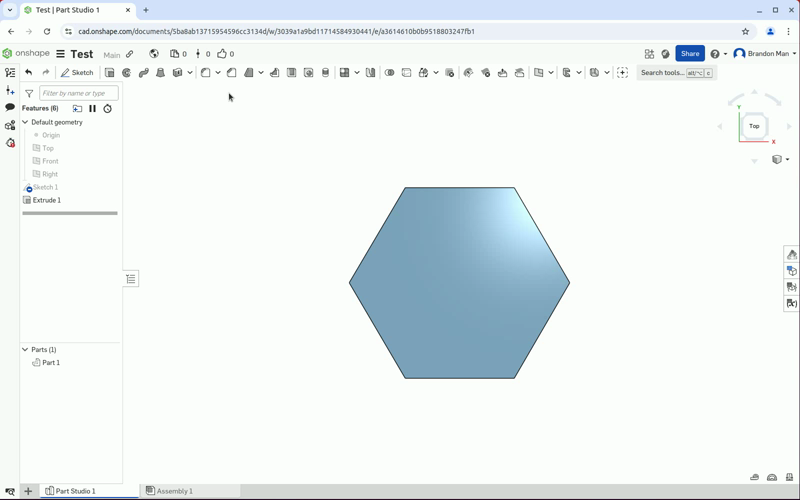
mouse_move(541, 75)
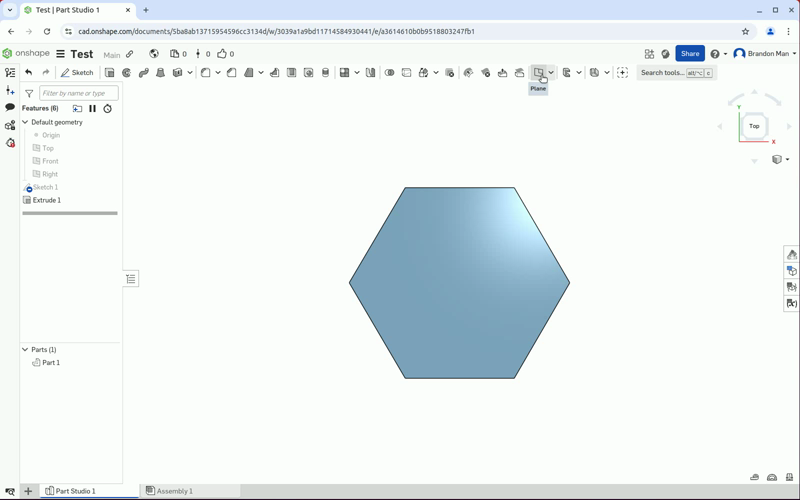
click(541, 75)
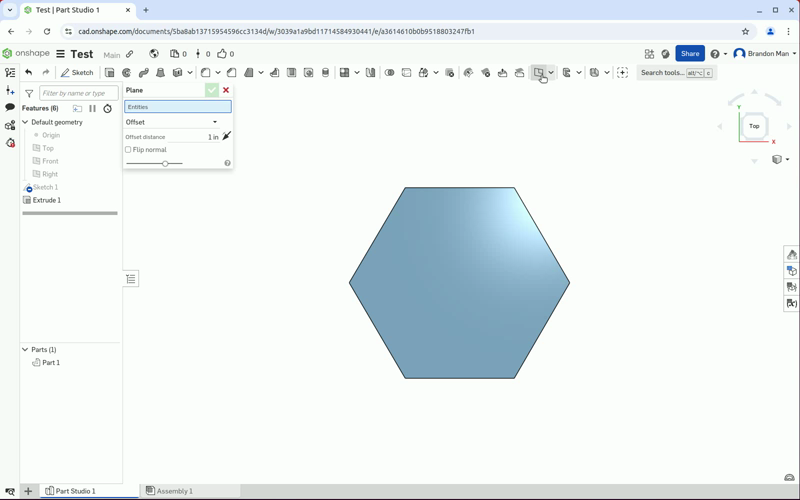
mouse_move(73, 150)
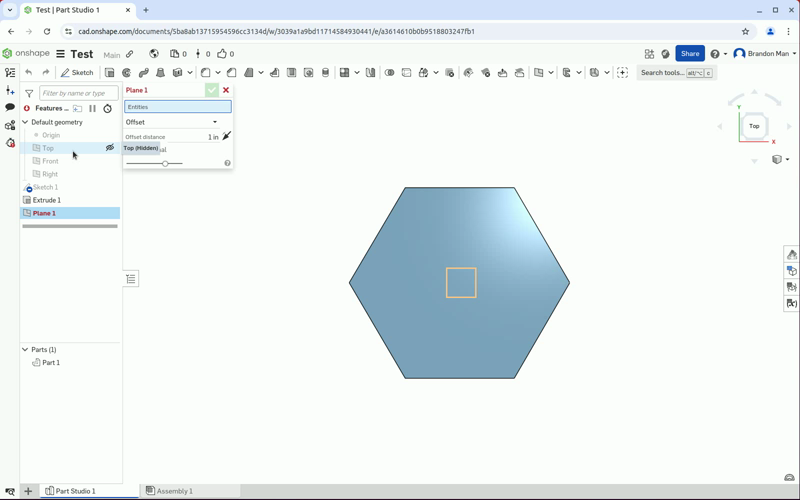
click(73, 150)
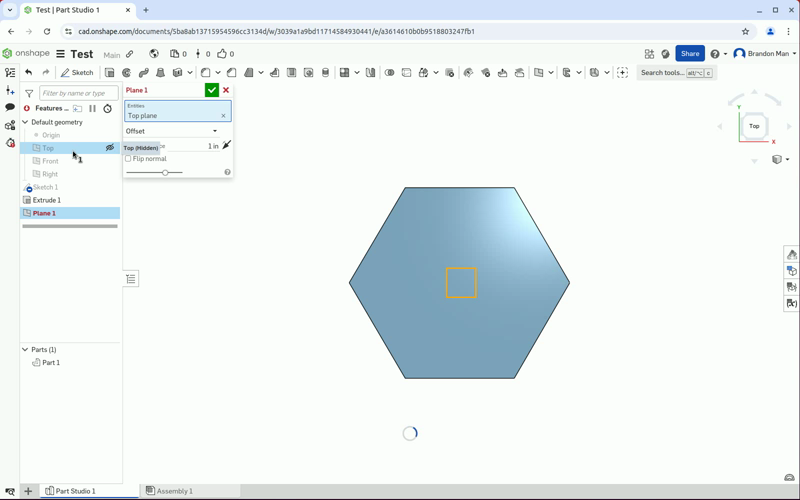
key(tab, 2)
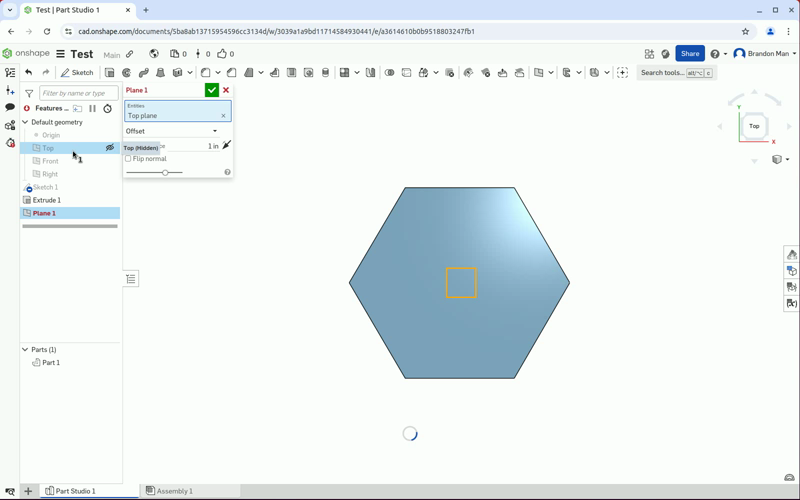
text(15.405)
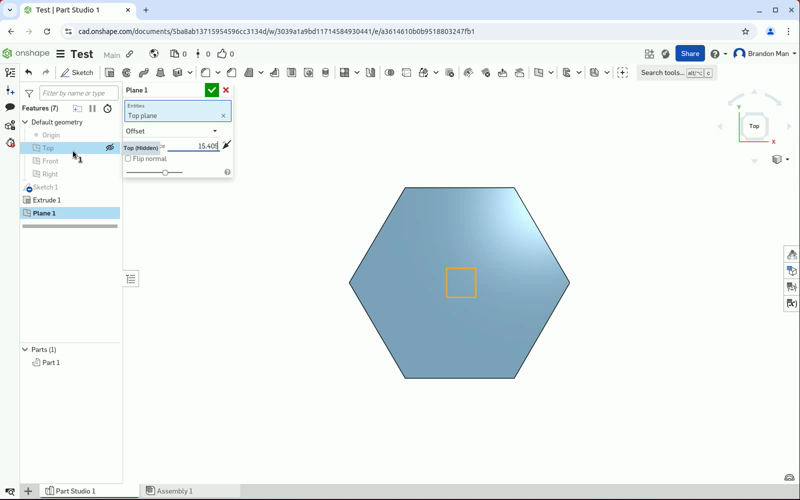
key(enter, 2)
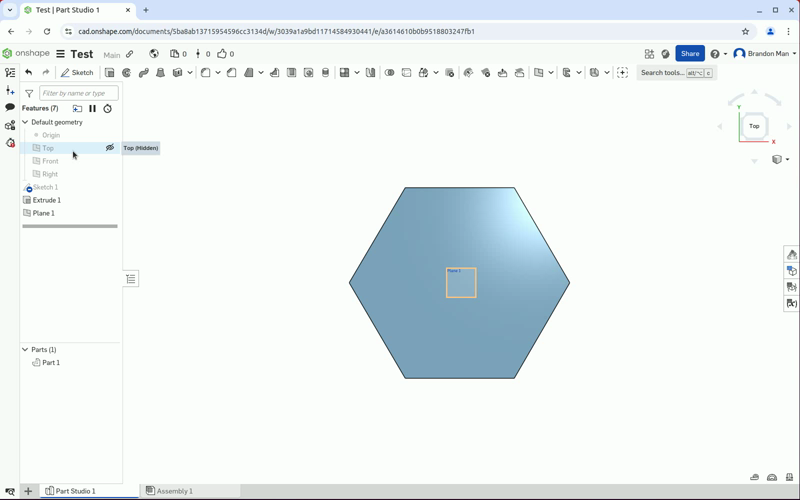
key(shift+s)
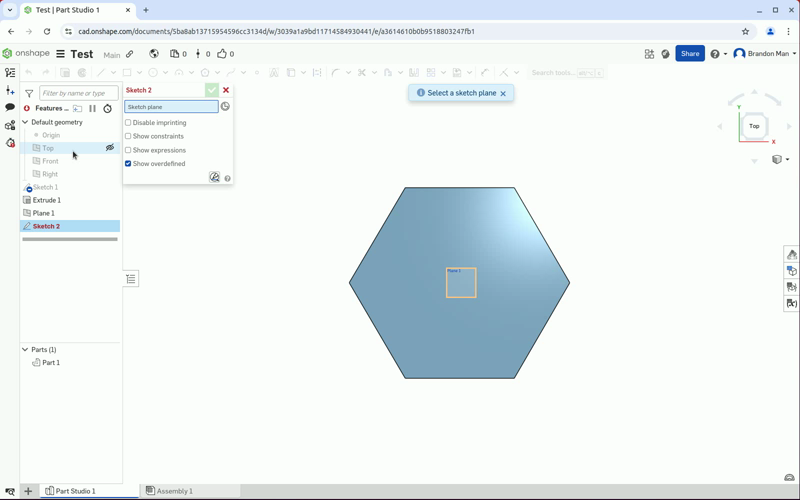
mouse_move(73, 215)
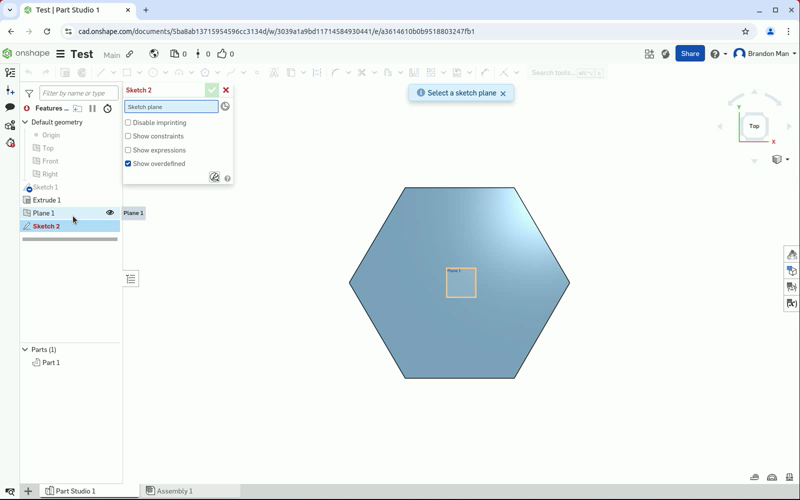
click(73, 215)
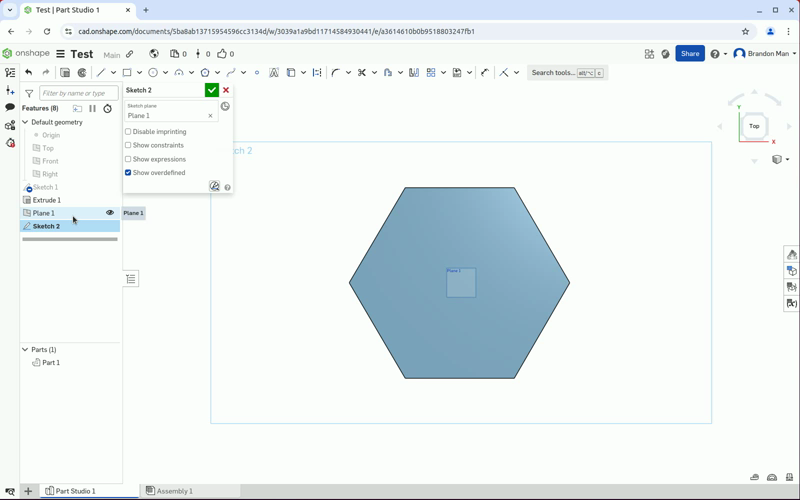
mouse_move(73, 352)
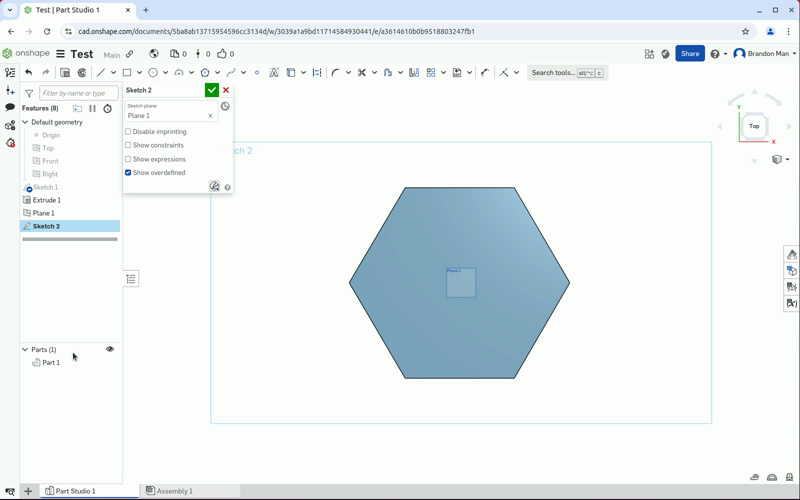
key(y)
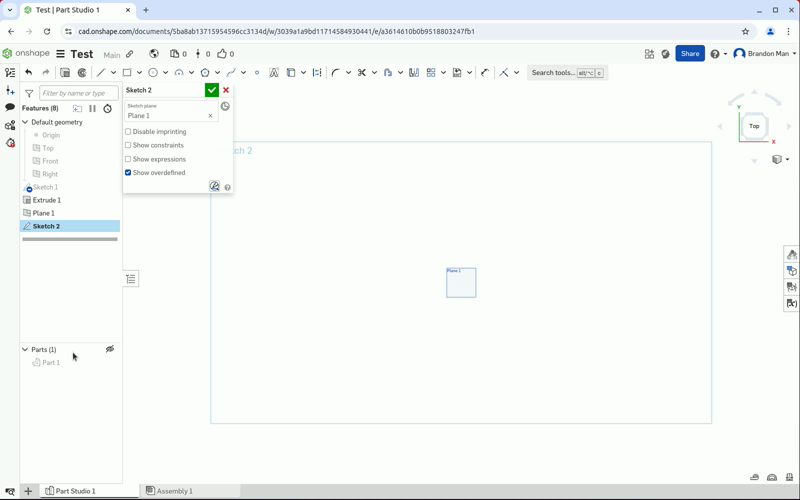
key(c)
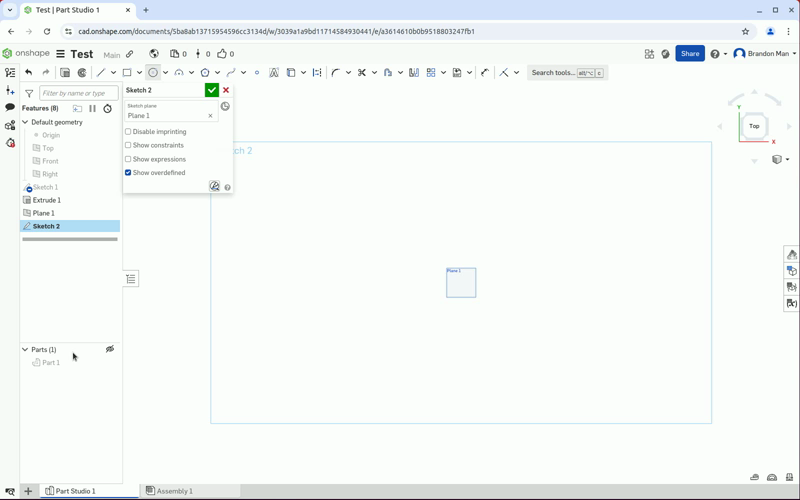
key_down(shift)
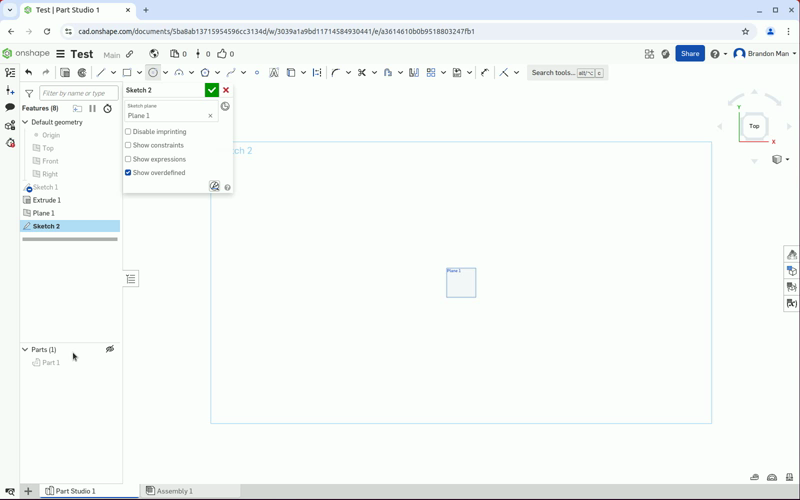
mouse_move(461, 282)
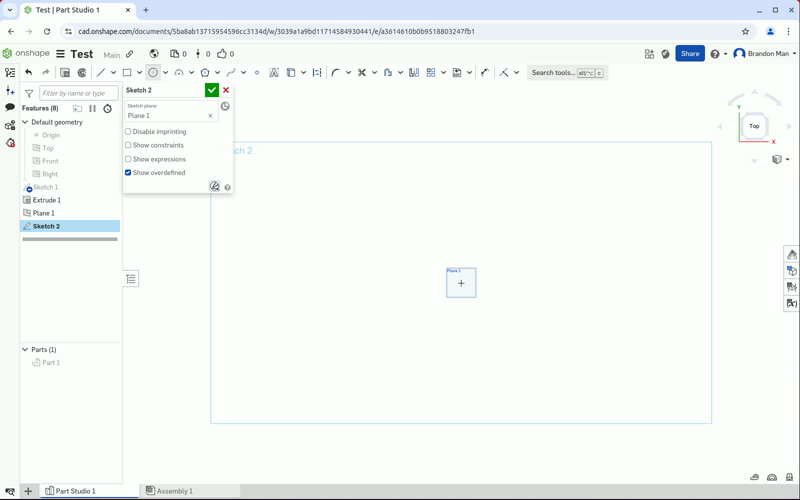
click(461, 282)
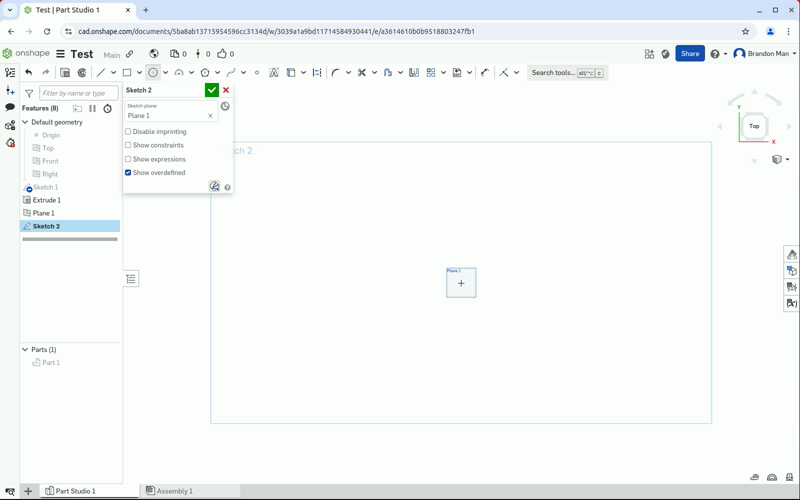
key_up(shift)
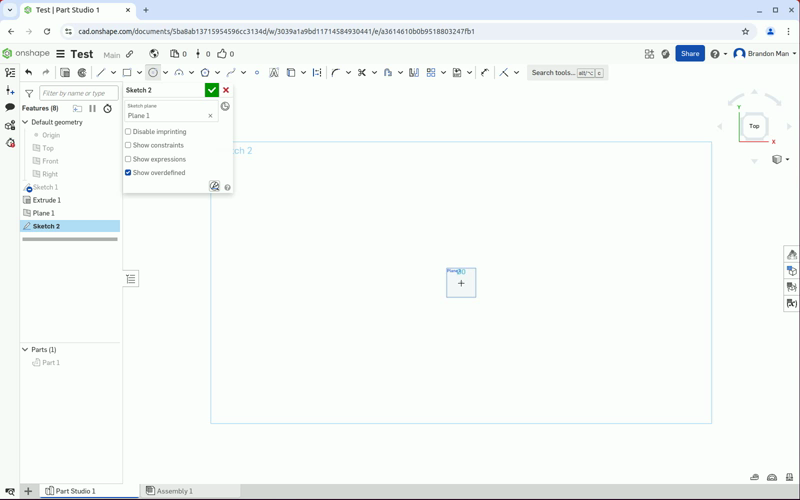
mouse_move(552, 282)
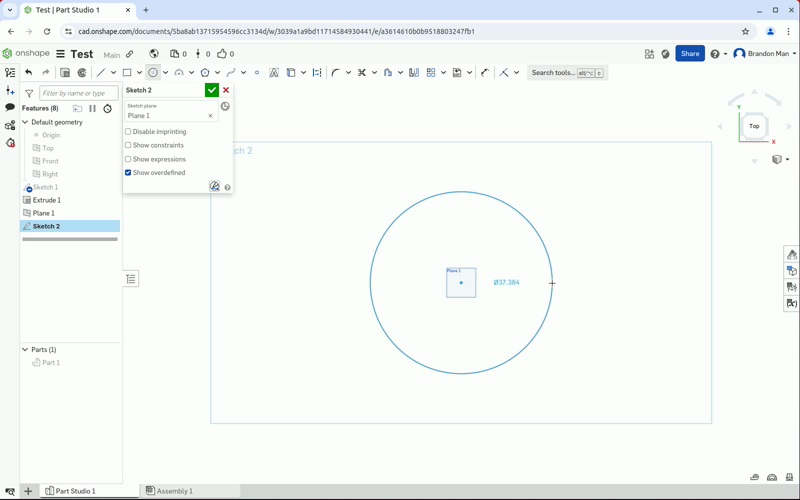
click(552, 282)
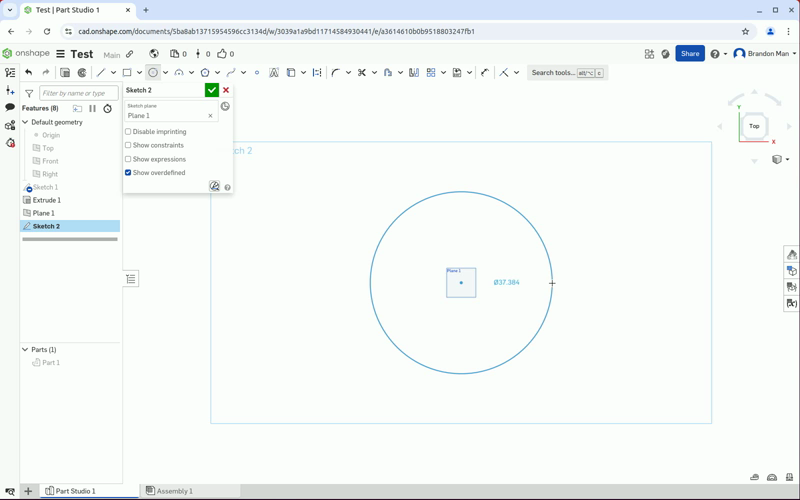
key(esc)
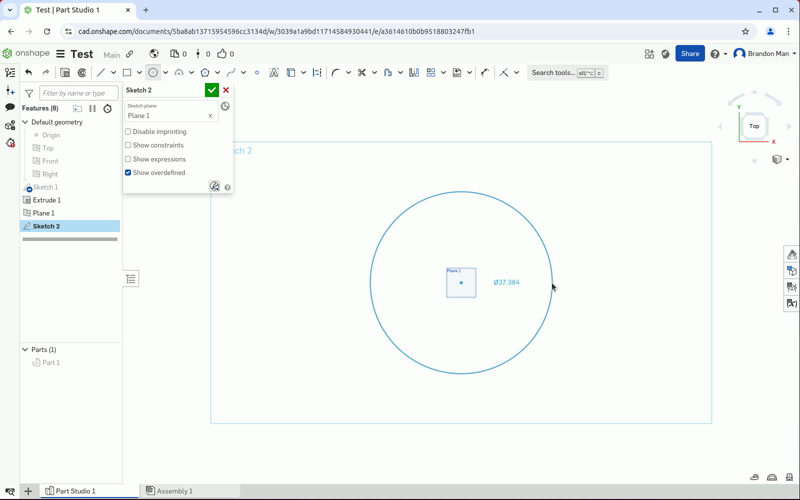
mouse_move(473, 264)
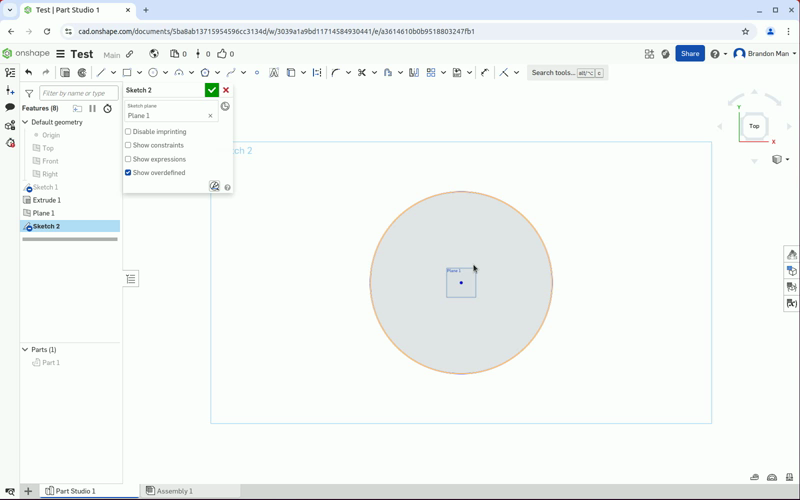
click(473, 264)
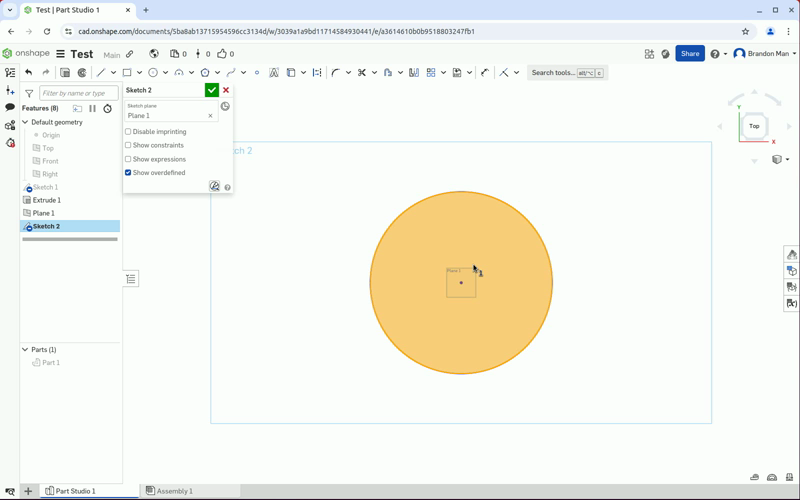
mouse_move(73, 352)
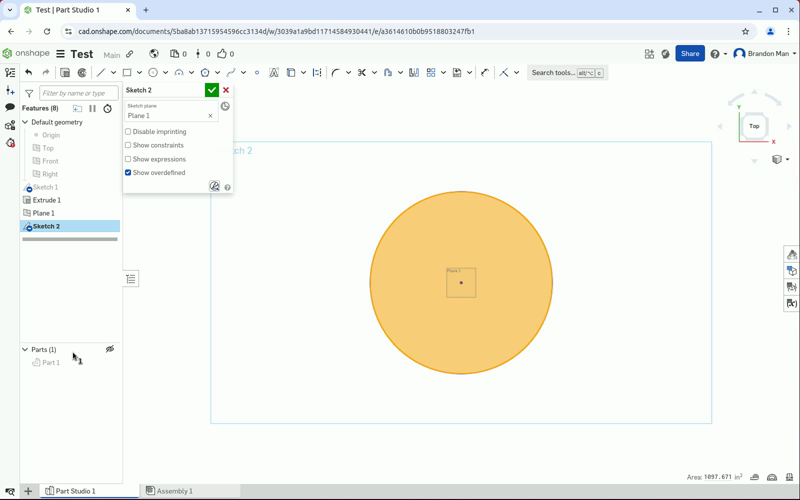
key(shift+y)
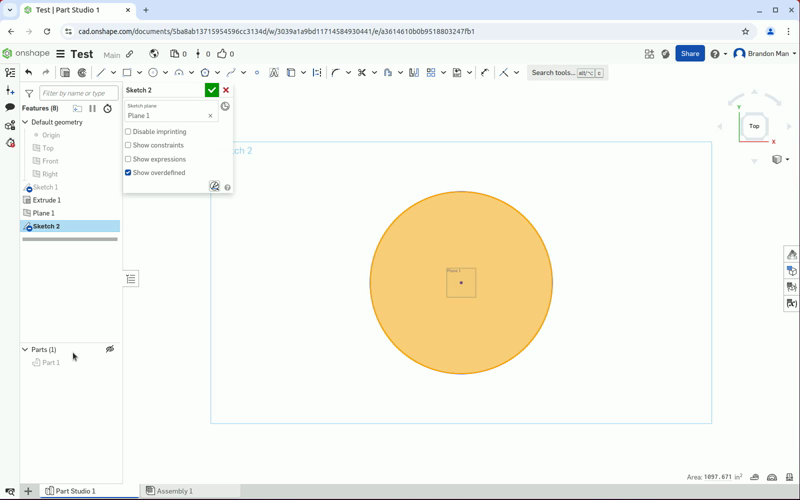
key(shift+e)
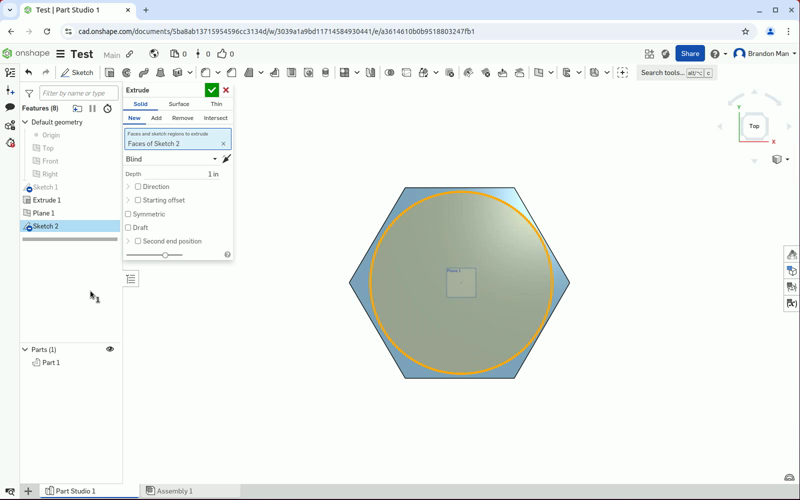
mouse_move(143, 106)
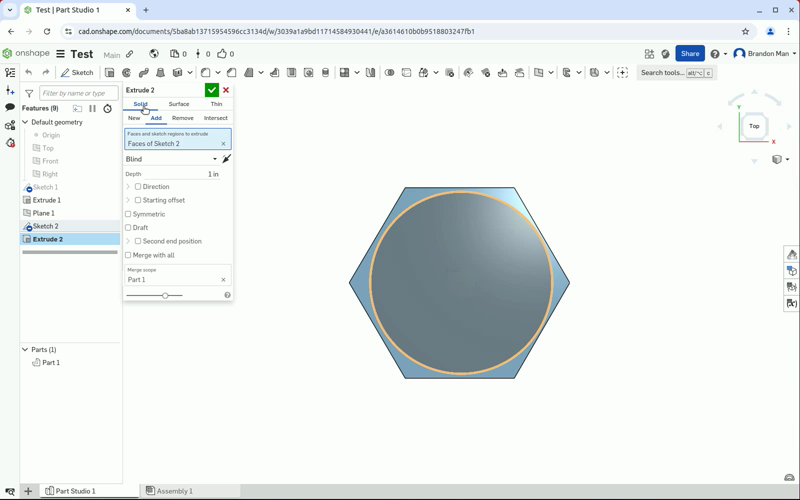
click(143, 106)
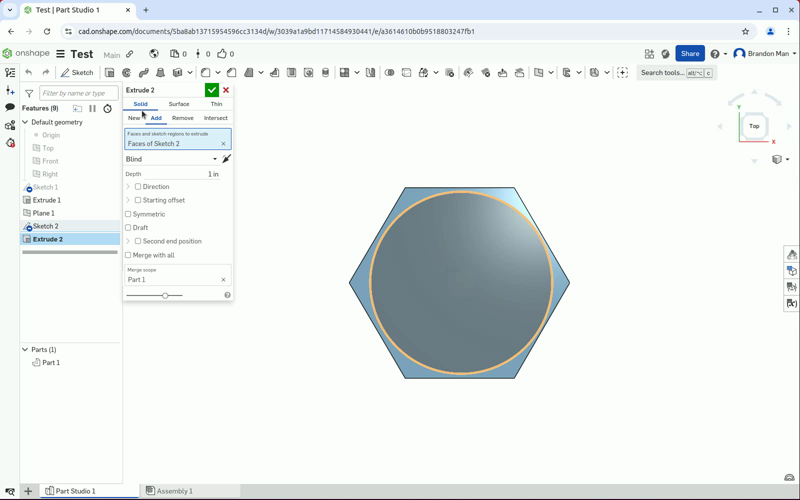
mouse_move(137, 120)
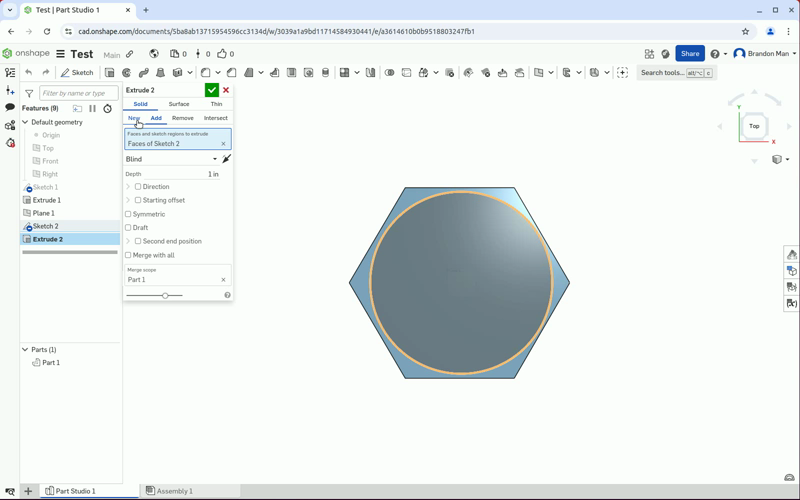
click(137, 120)
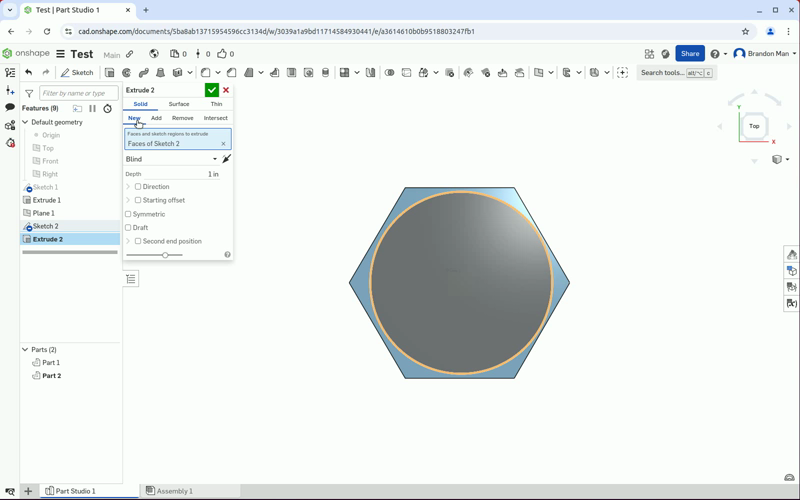
key(tab, 4)
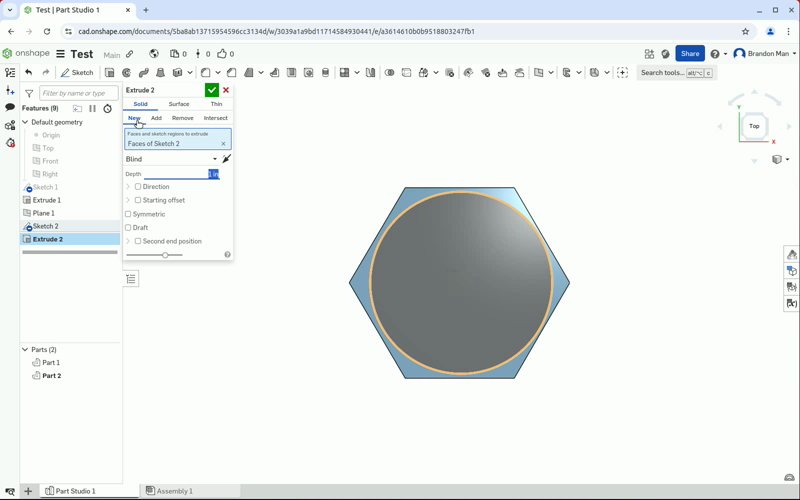
text(7.703)
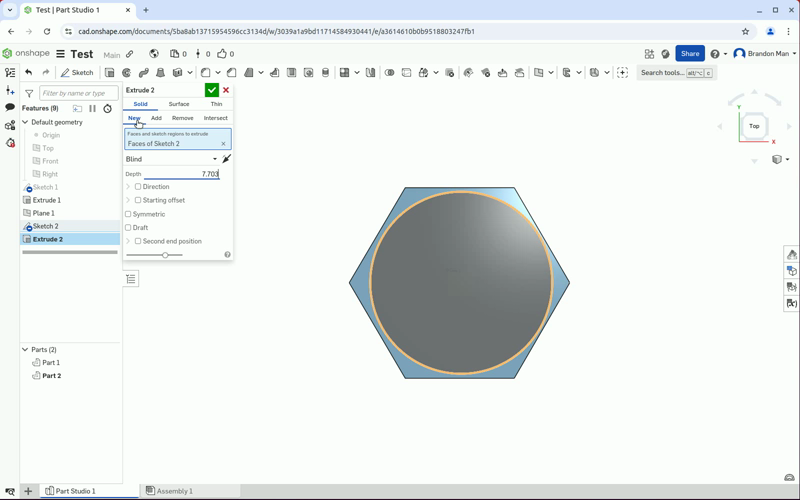
key(enter)
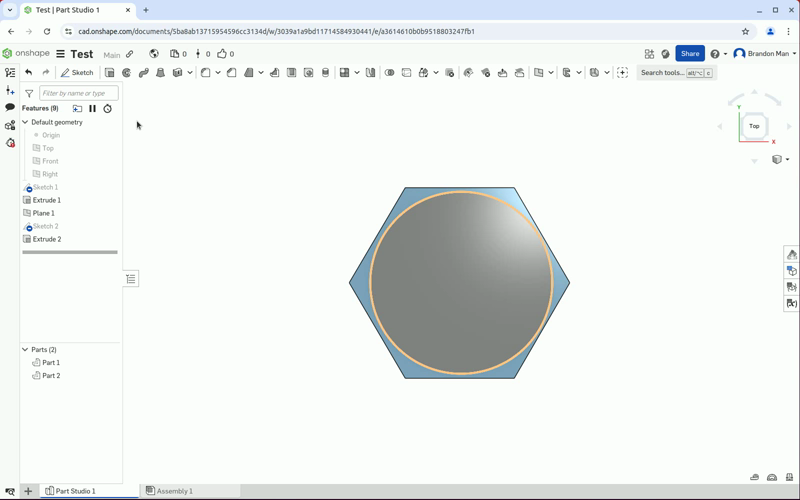
key(shift+h)
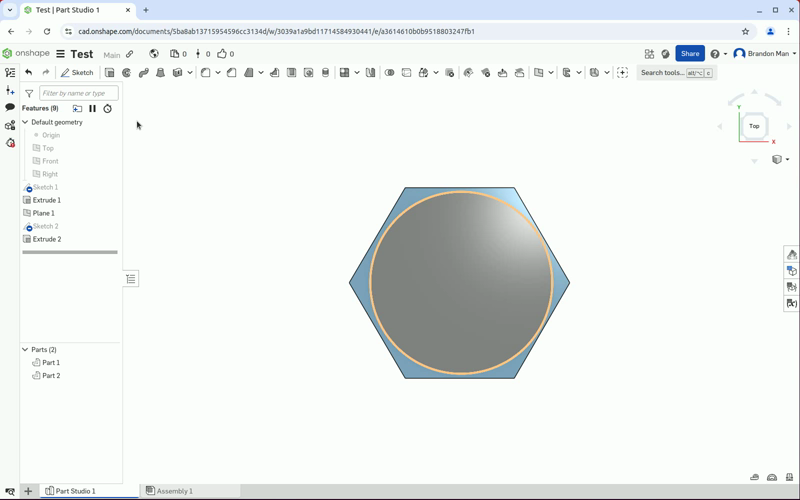
key(shift+h)
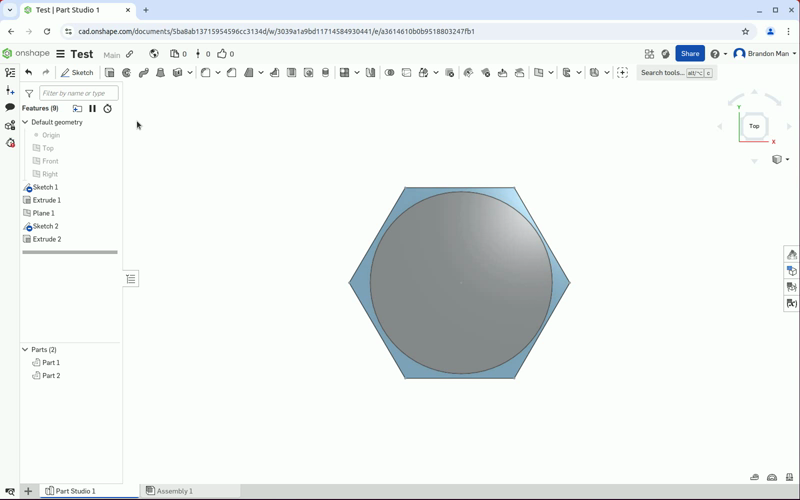
key(shift+7)
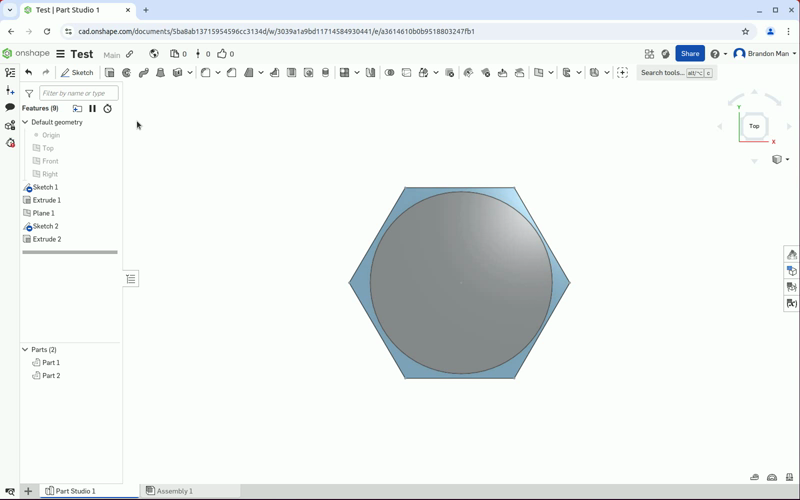
key(up, 3)
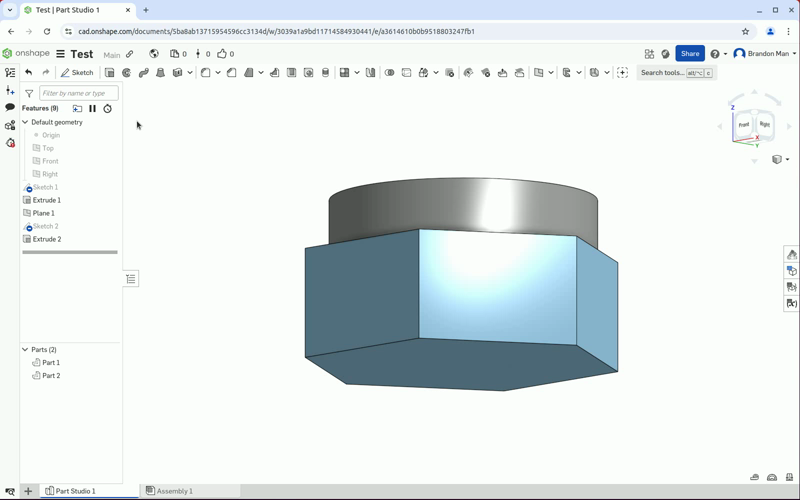
key(left, 3)
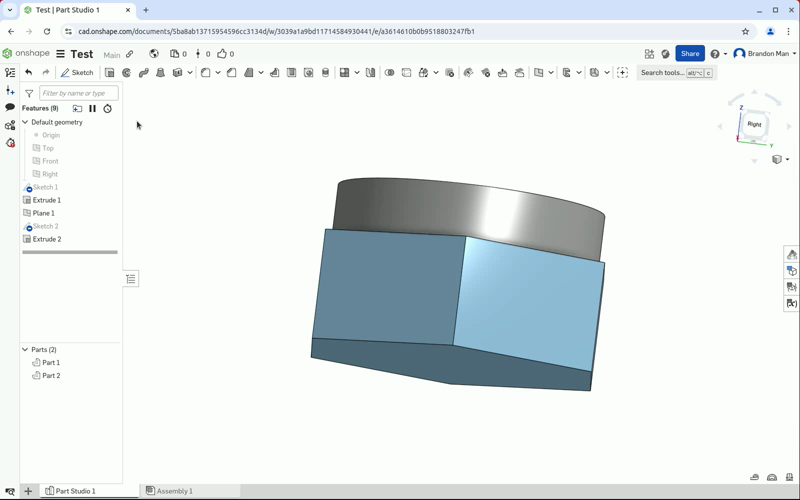
key(right, 3)
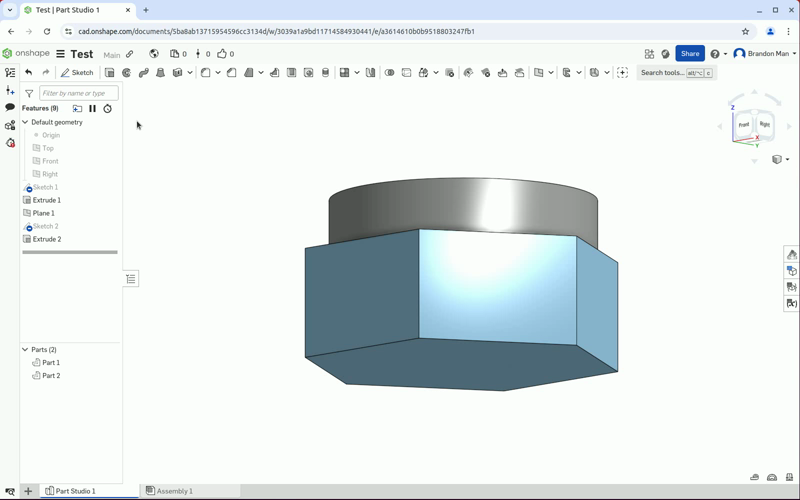
key(down, 3)
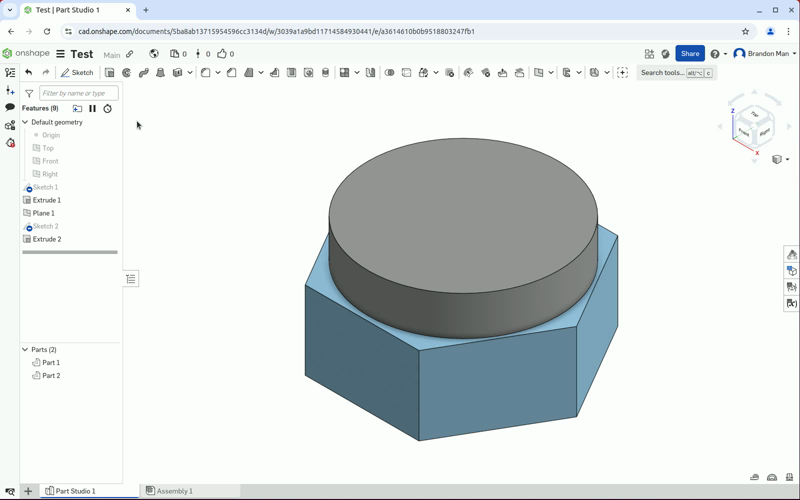
mouse_move(73, 189)
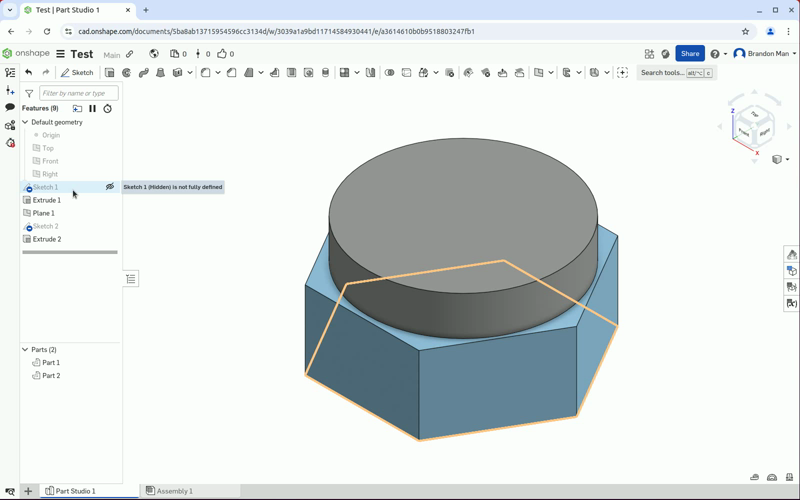
click(73, 189)